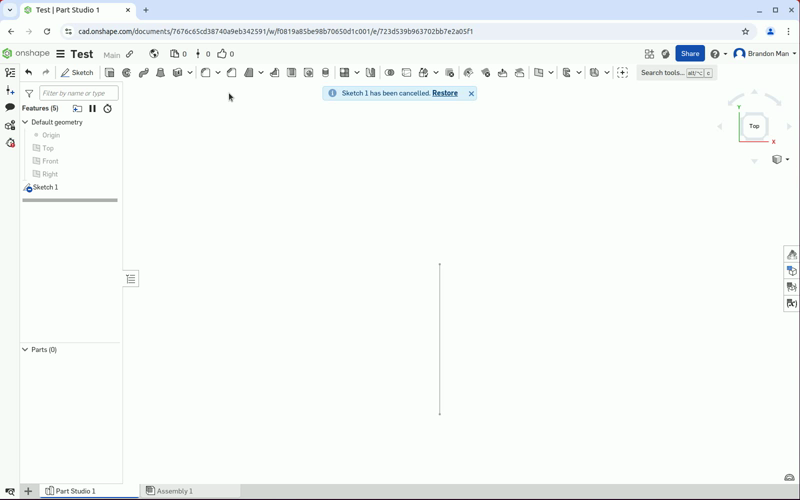
key(shift+h)
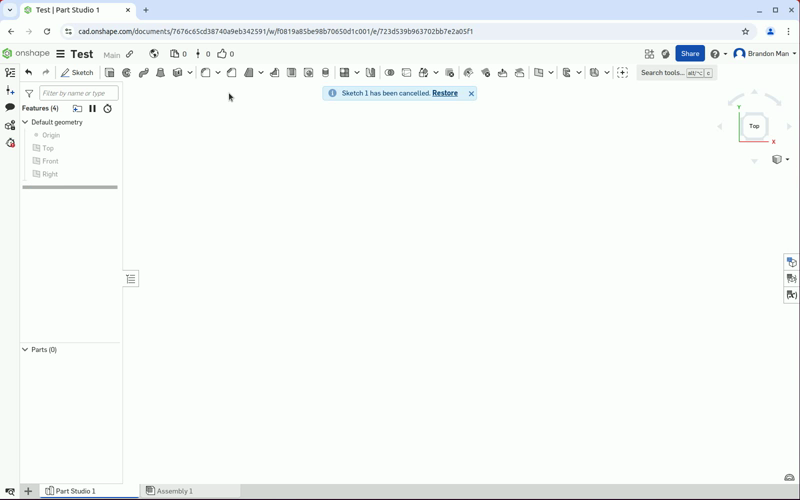
key(shift+s)
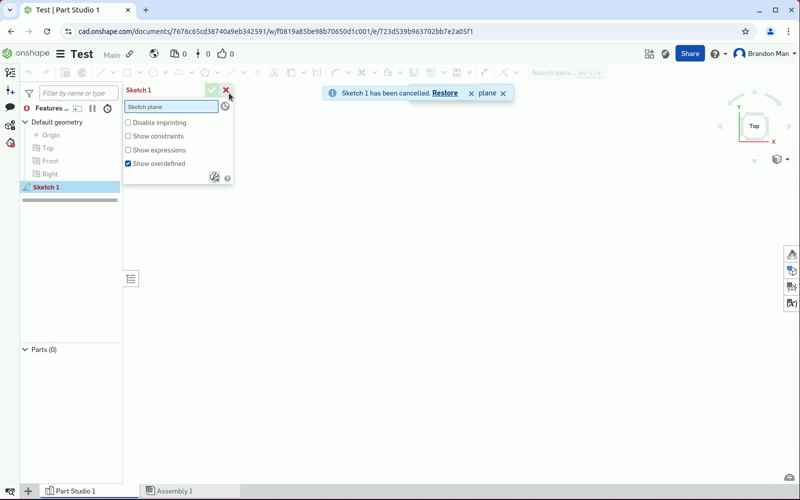
mouse_move(73, 150)
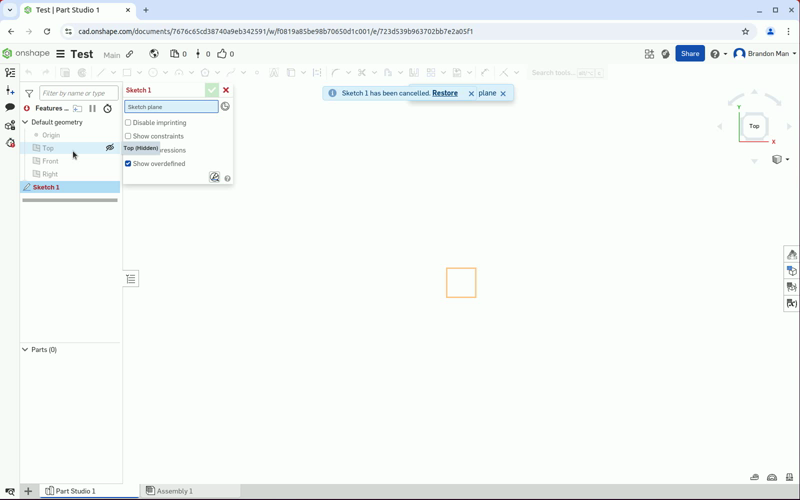
click(73, 150)
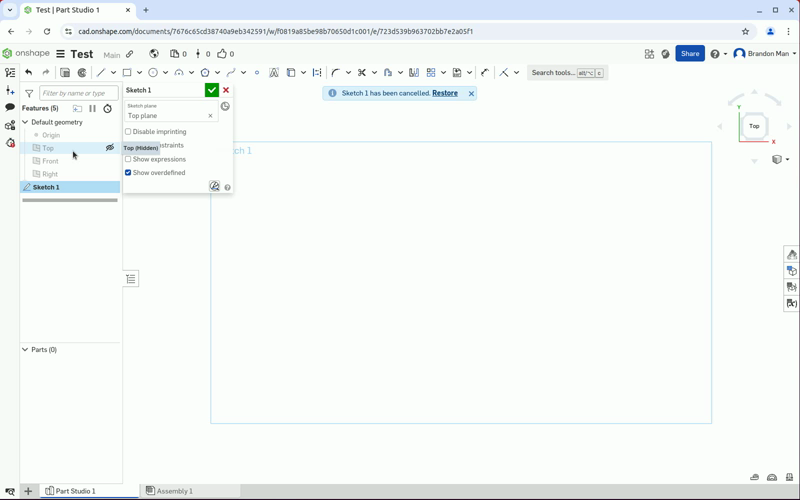
mouse_move(73, 352)
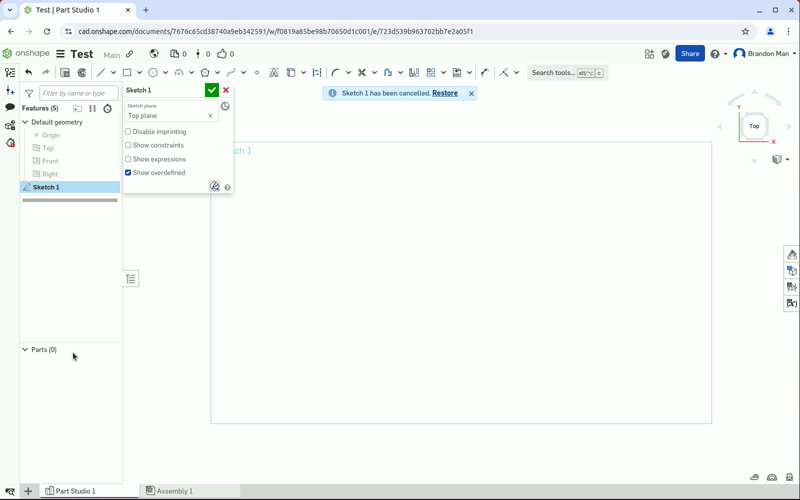
key(y)
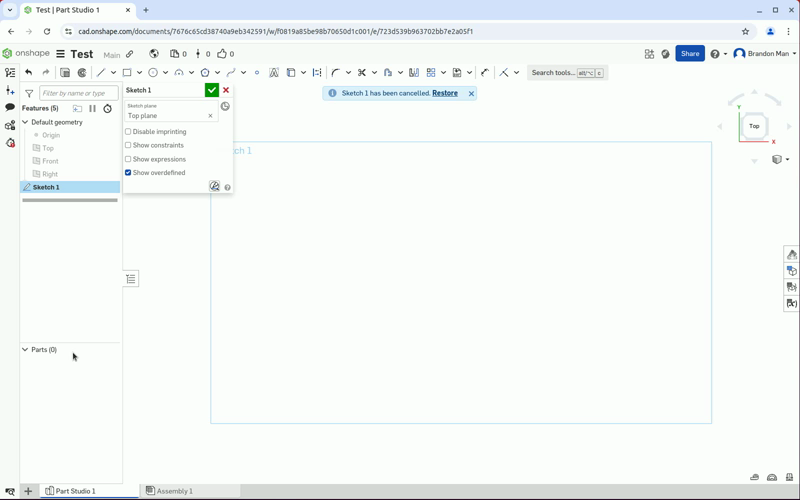
key(l)
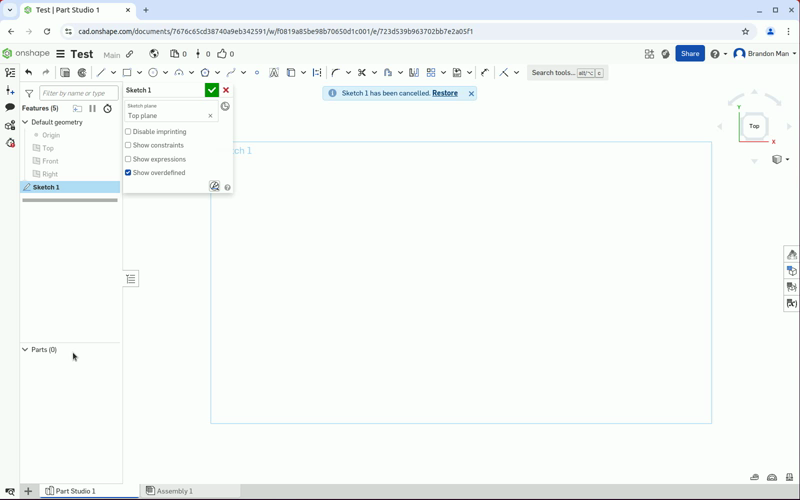
key_down(shift)
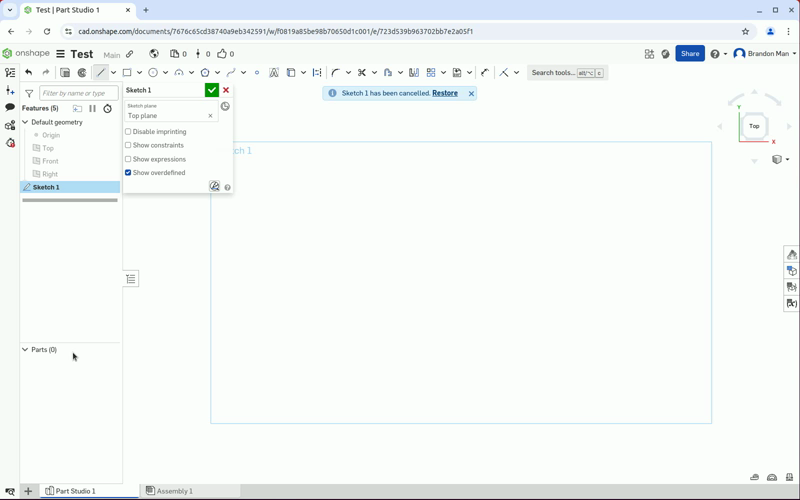
mouse_move(453, 287)
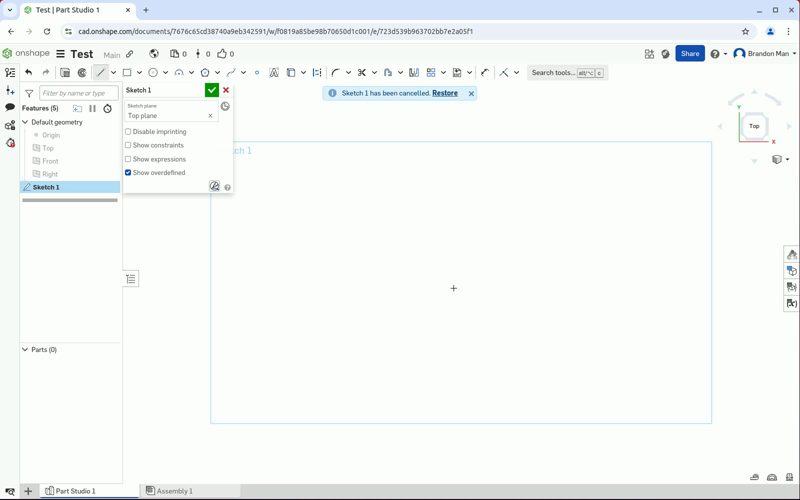
click(453, 287)
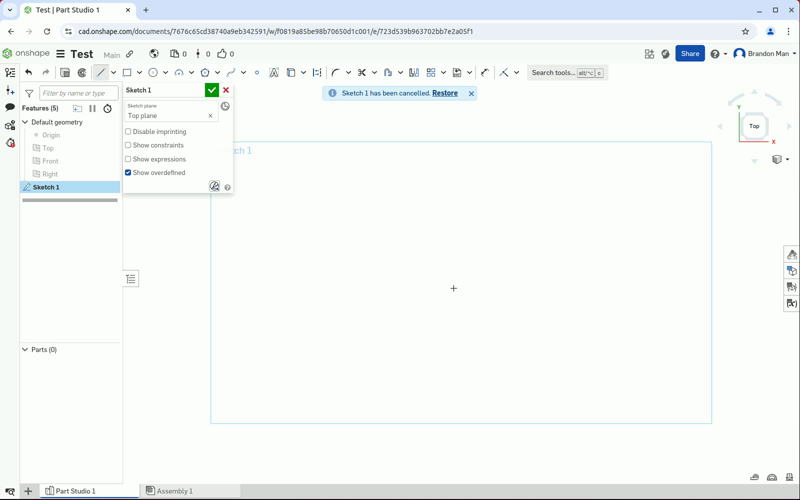
key_up(shift)
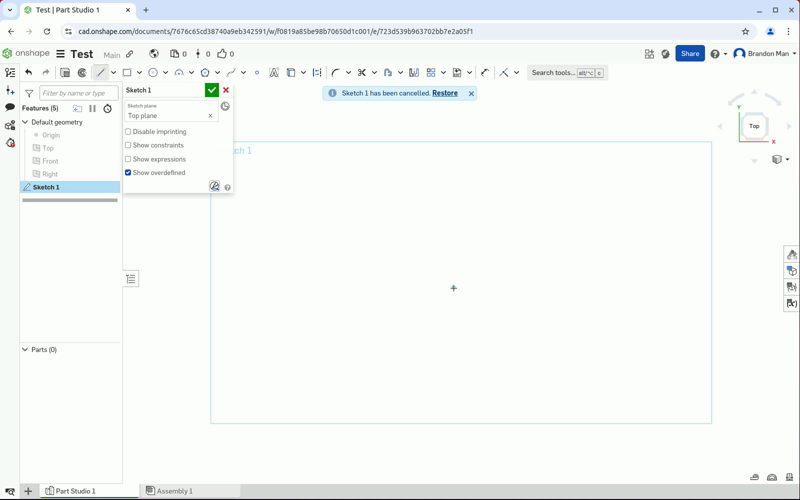
key_down(shift)
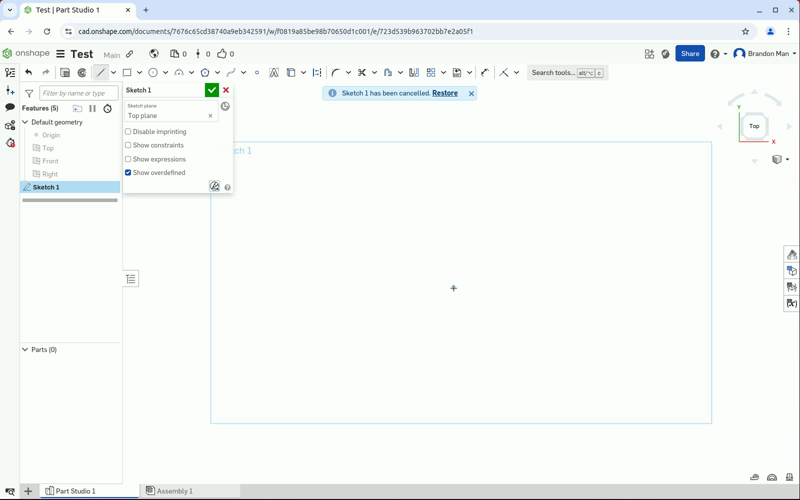
mouse_move(483, 287)
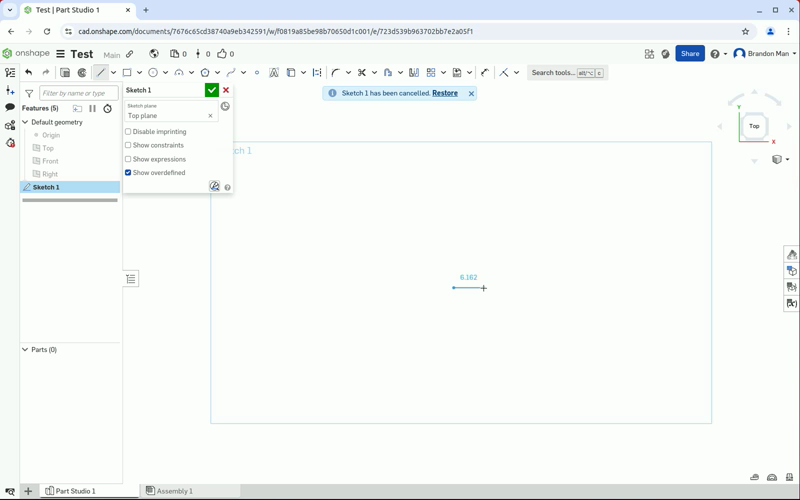
mouse_move(461, 291)
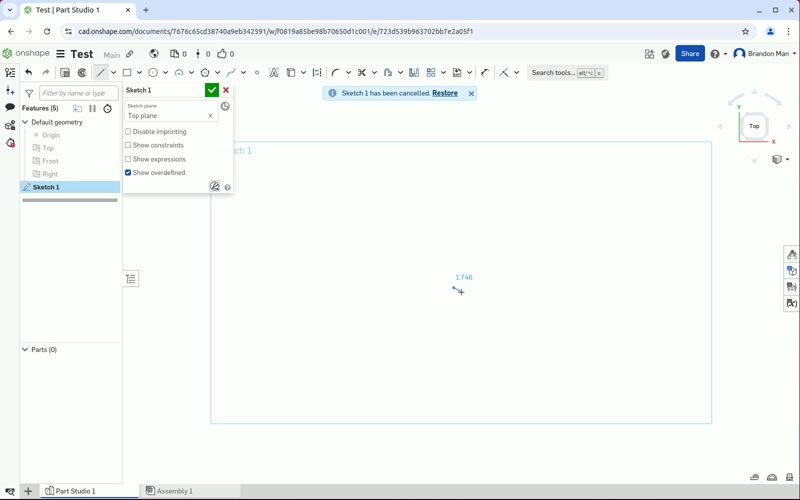
click(461, 291)
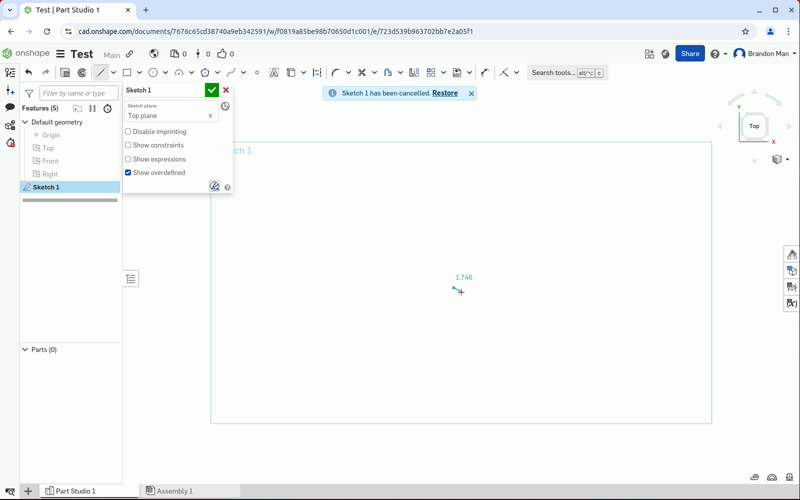
key_up(shift)
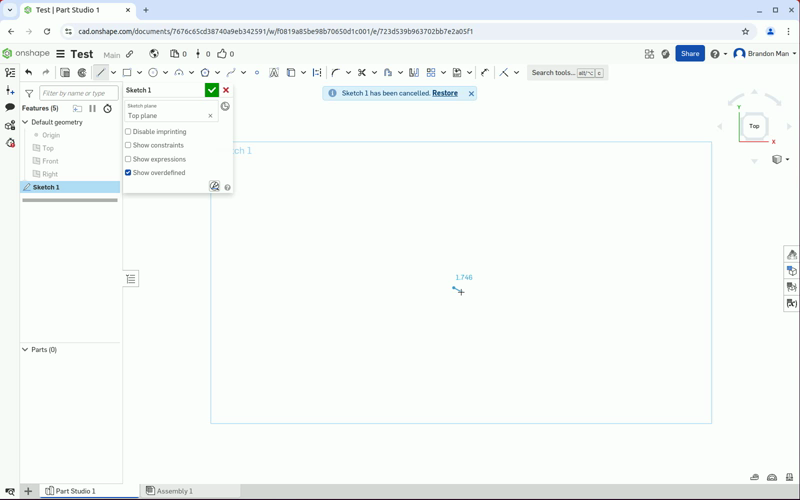
key_down(shift)
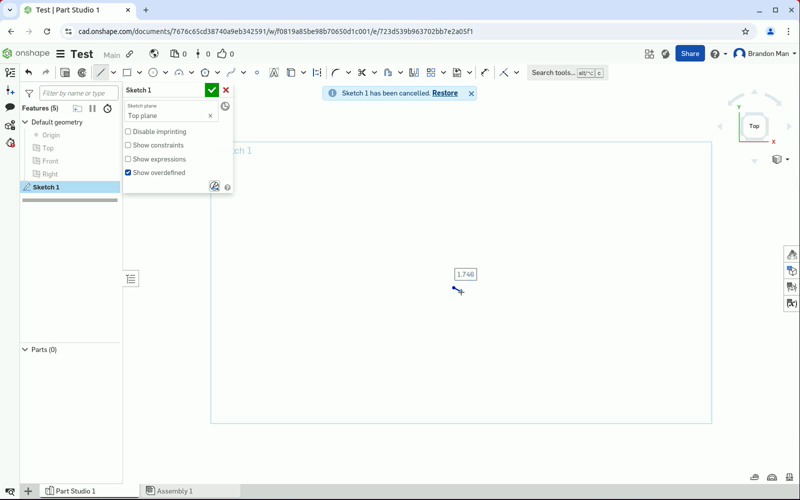
mouse_move(491, 291)
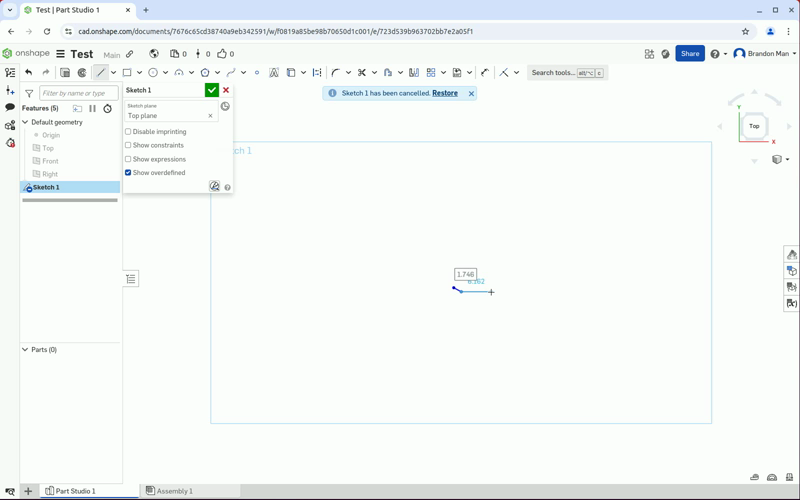
mouse_move(468, 287)
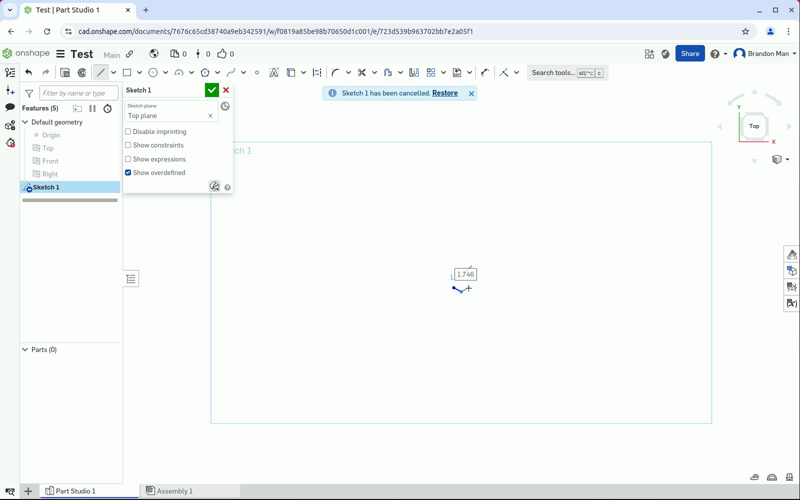
click(468, 287)
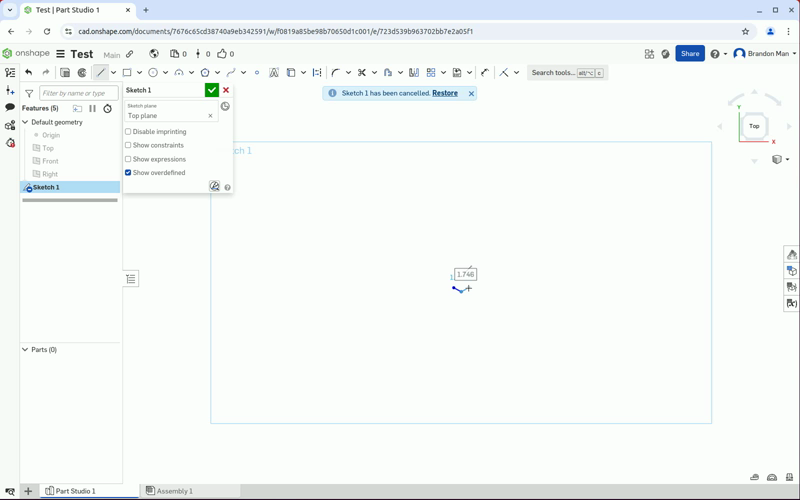
key_up(shift)
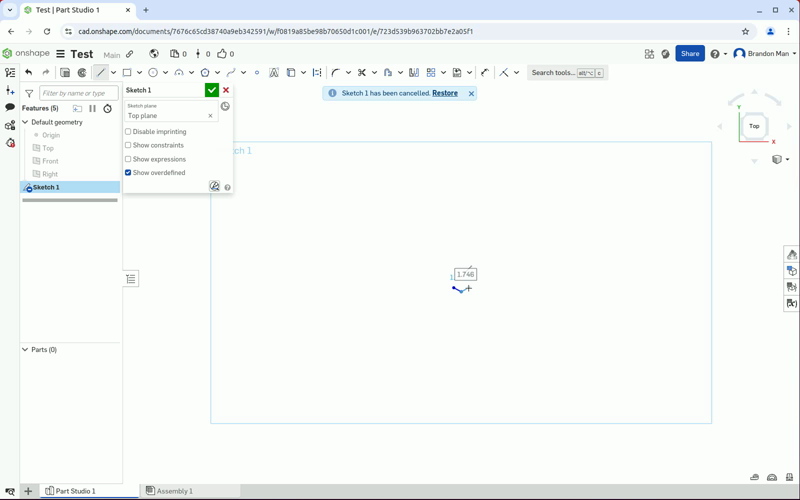
key_down(shift)
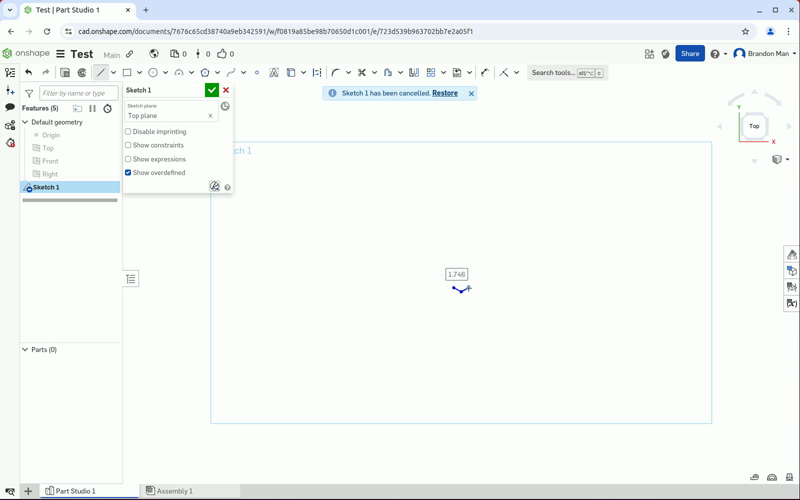
mouse_move(498, 287)
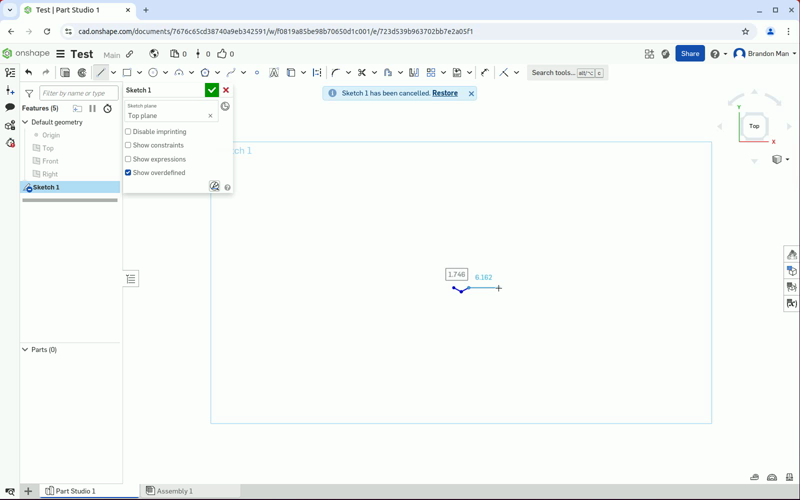
mouse_move(468, 278)
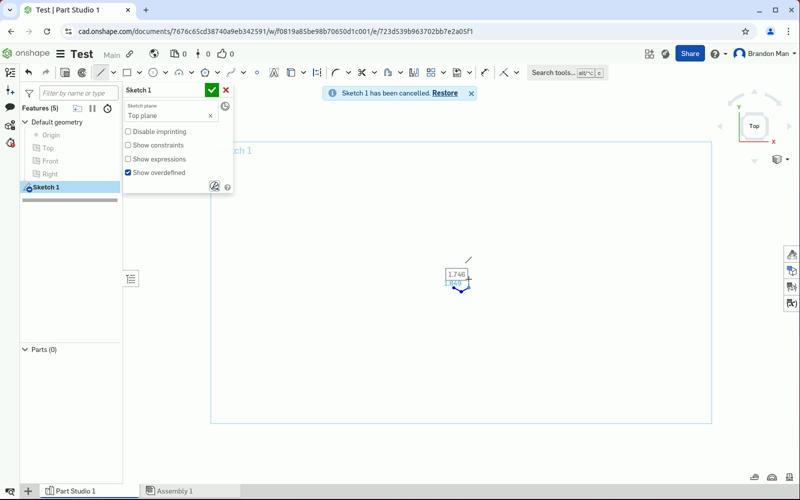
click(468, 278)
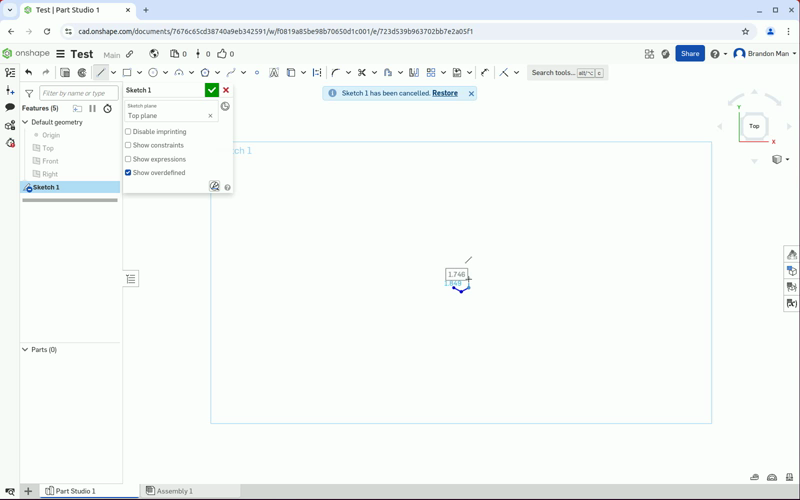
key_up(shift)
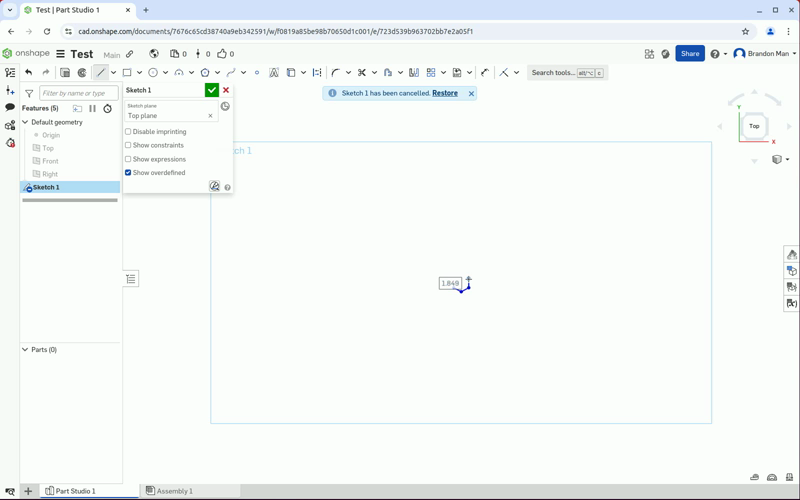
key_down(shift)
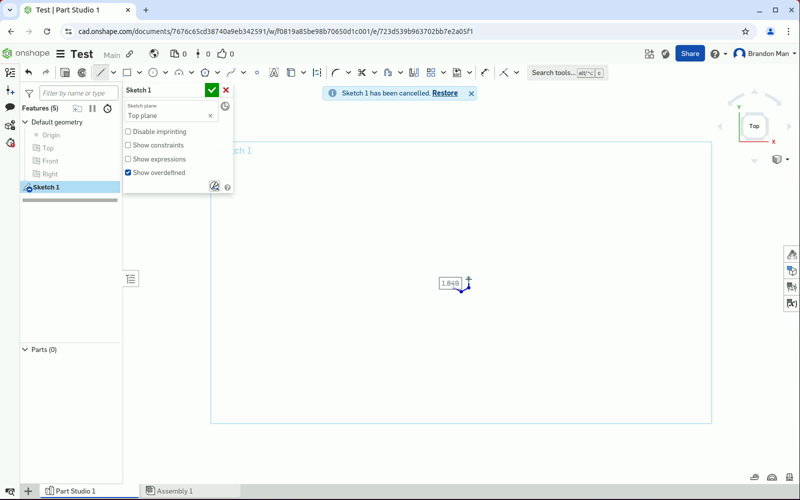
mouse_move(498, 278)
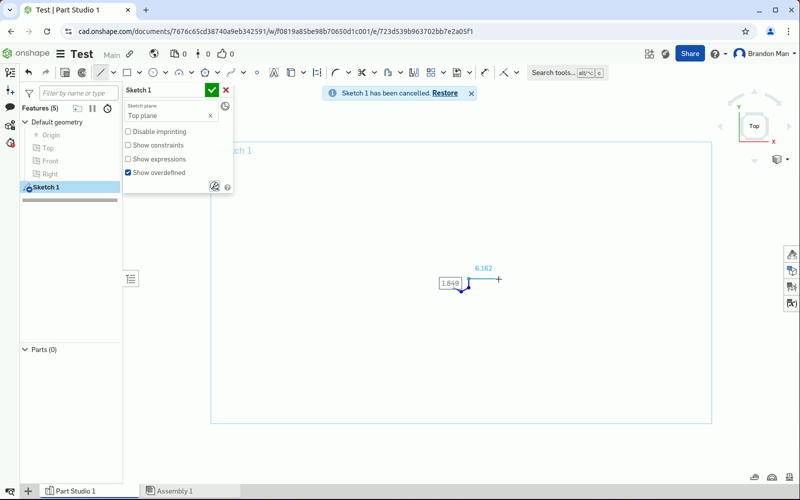
mouse_move(461, 274)
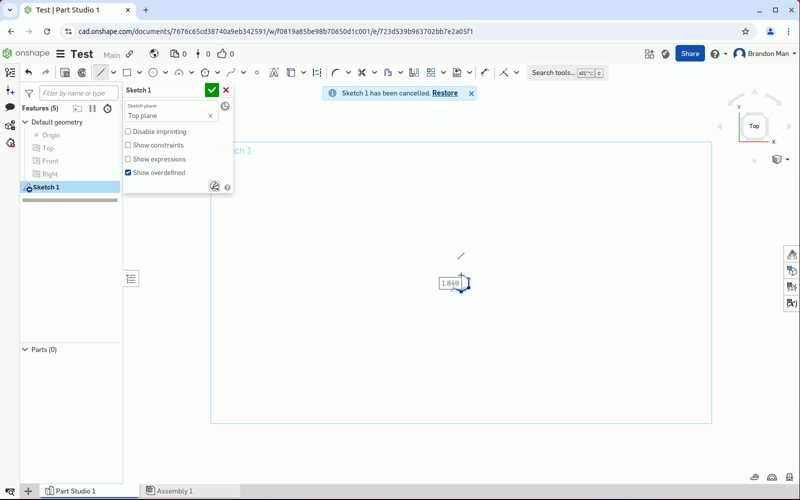
click(461, 274)
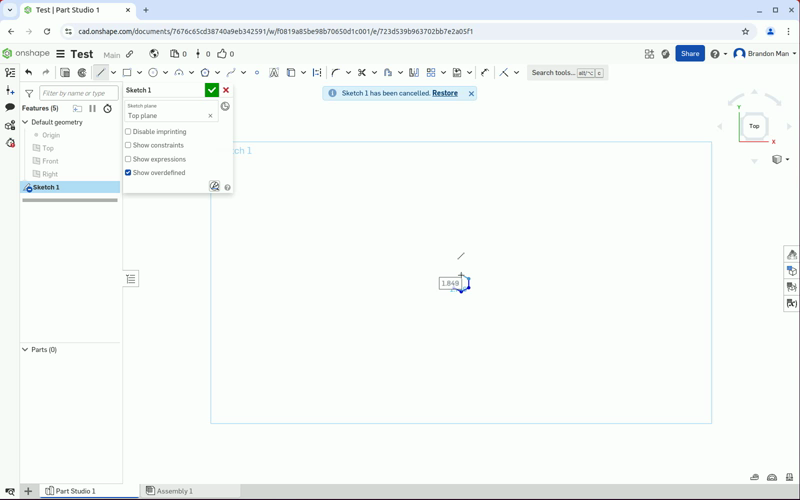
key_up(shift)
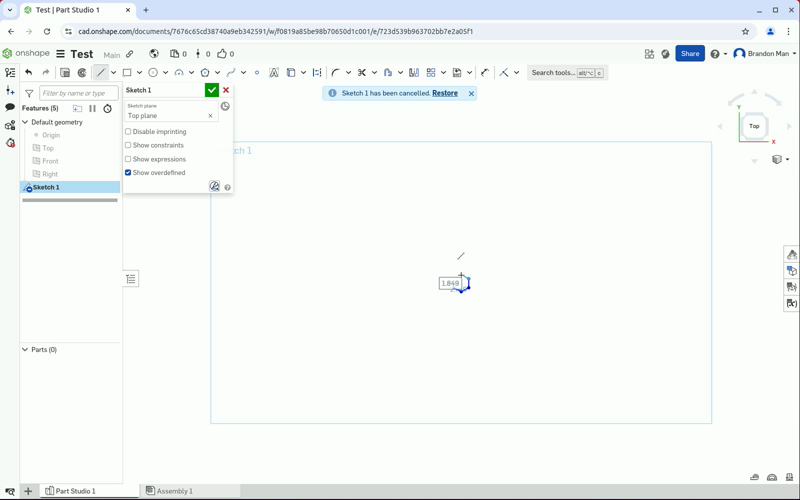
key_down(shift)
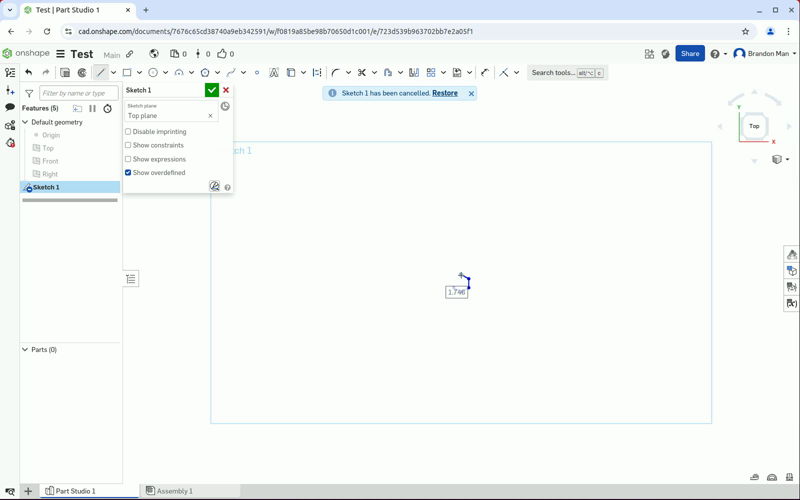
mouse_move(491, 274)
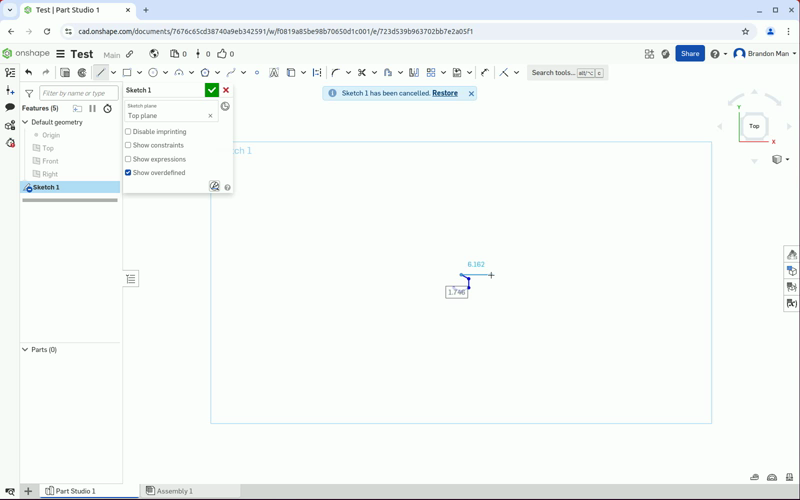
mouse_move(453, 278)
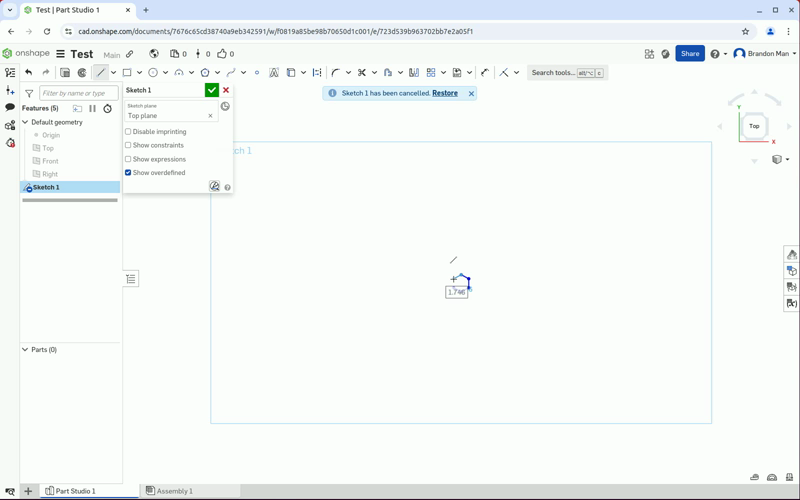
click(453, 278)
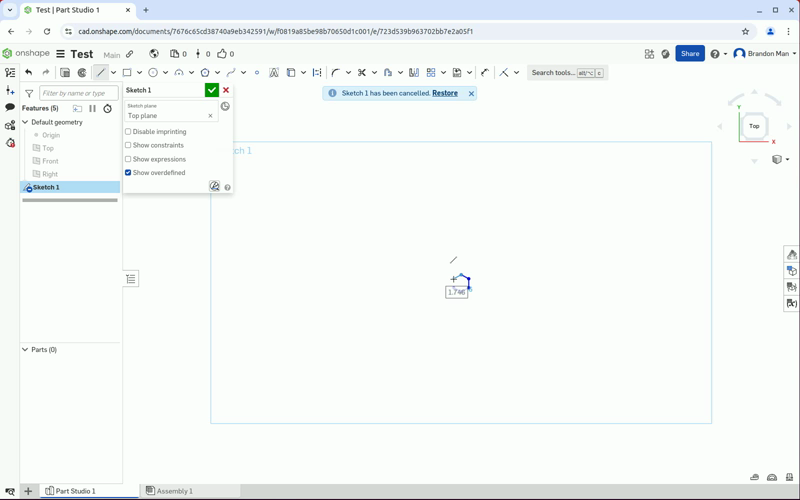
key_up(shift)
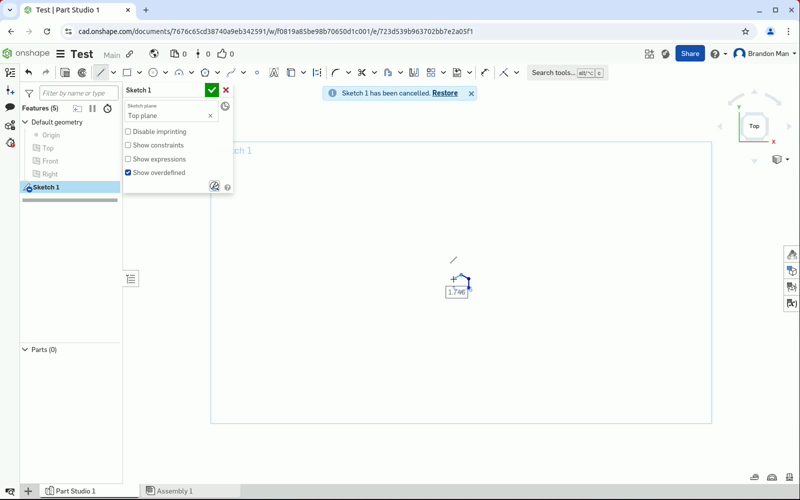
mouse_move(483, 278)
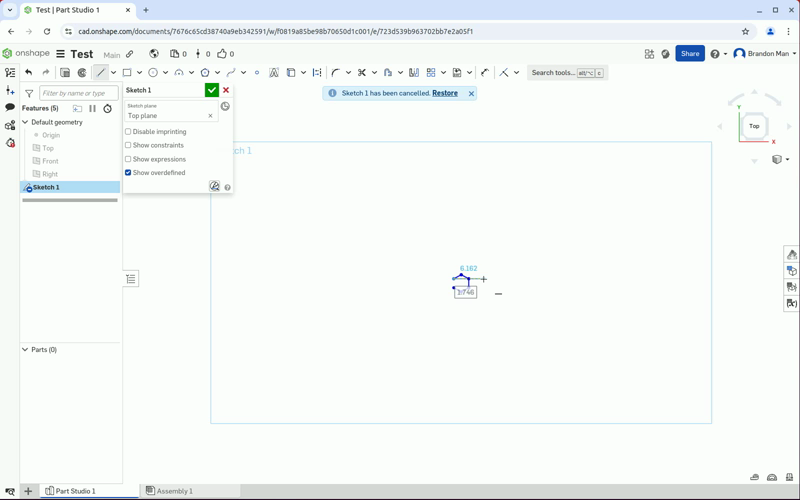
key_down(shift)
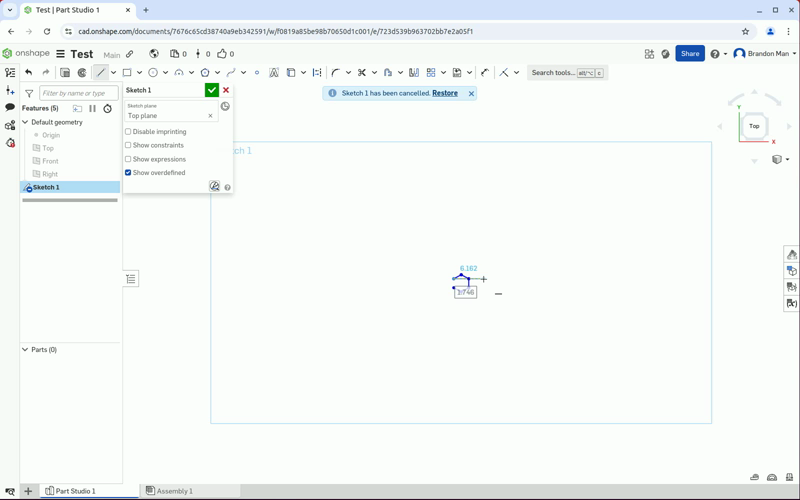
mouse_move(453, 287)
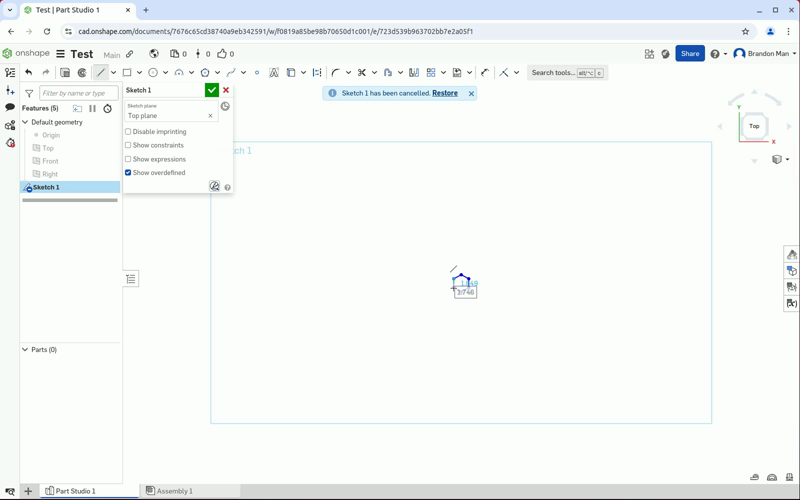
key_up(shift)
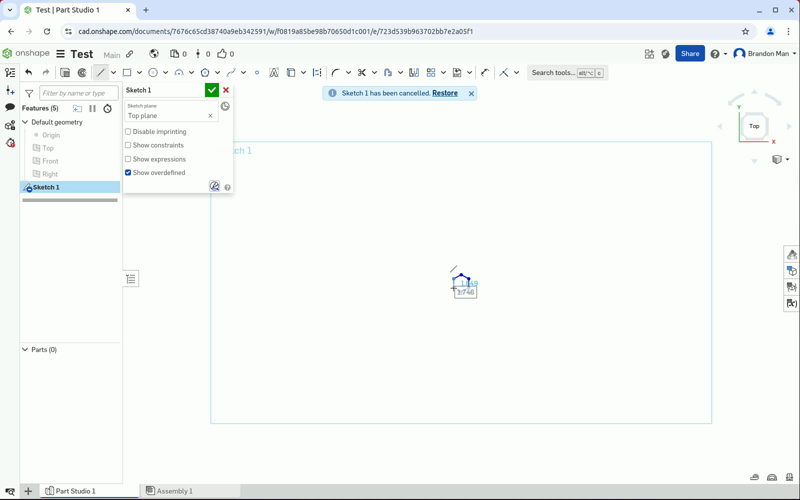
click(453, 287)
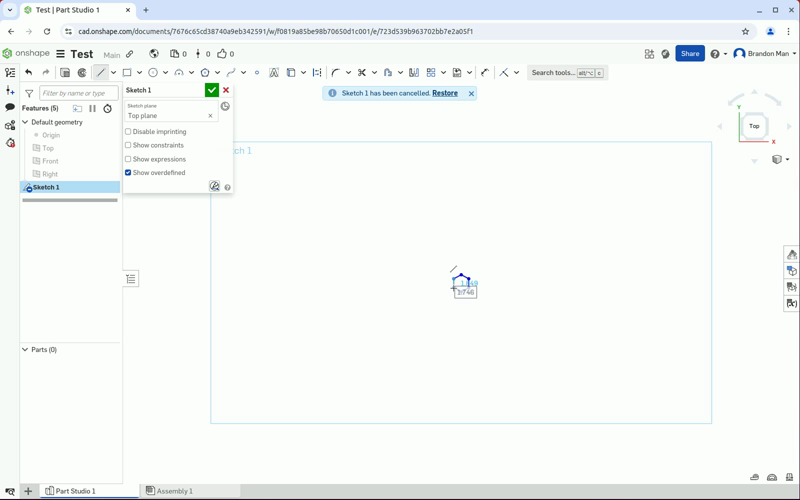
key(esc)
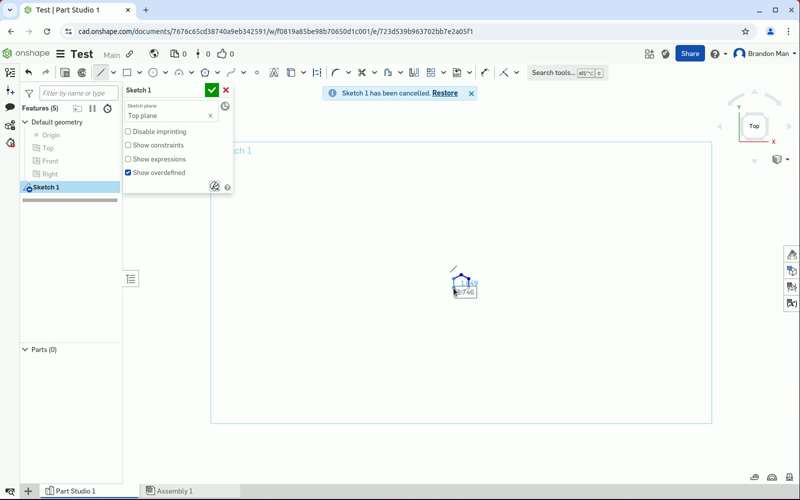
mouse_move(462, 279)
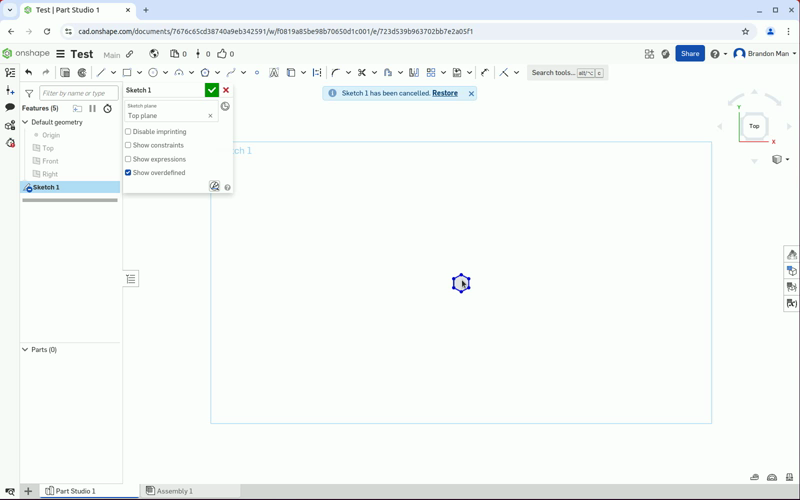
scroll(6)
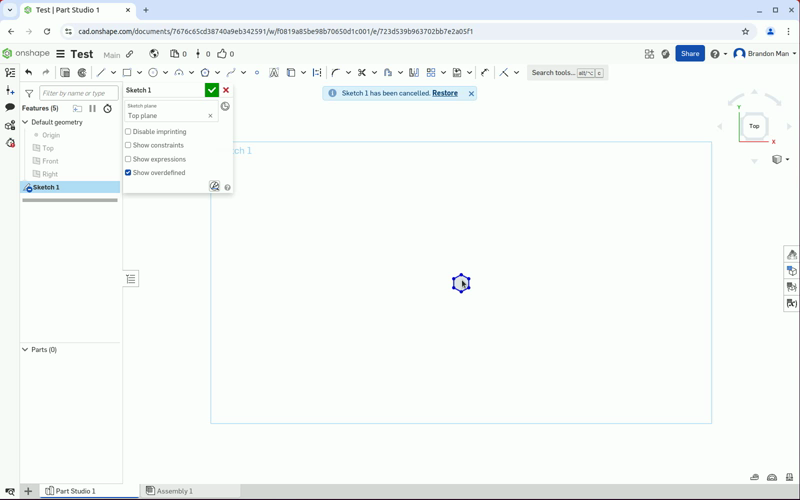
scroll(6)
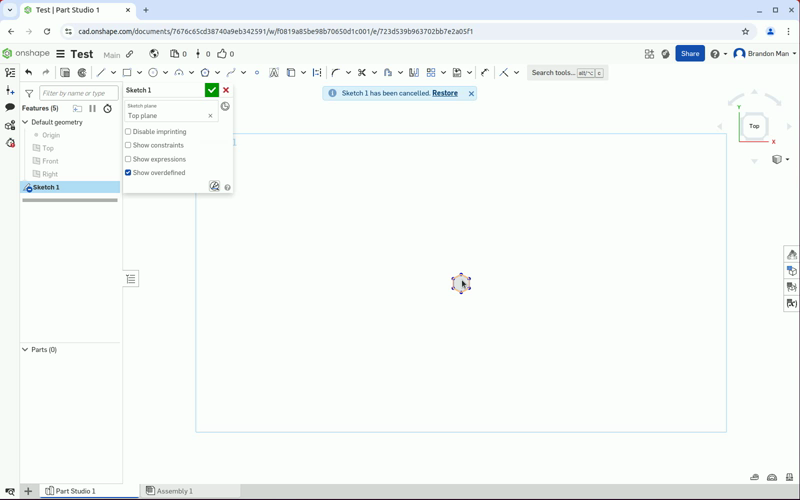
scroll(6)
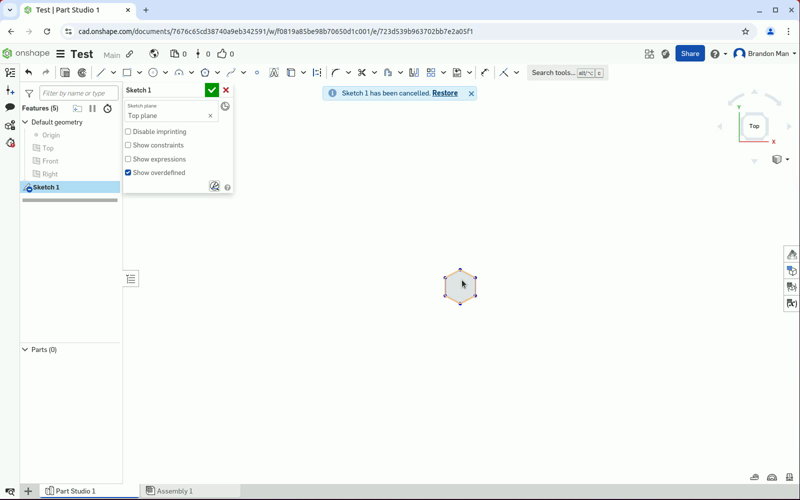
scroll(6)
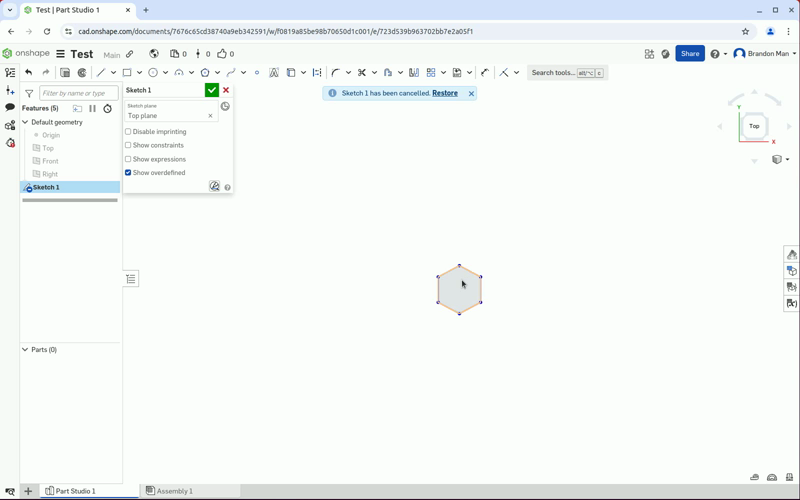
scroll(6)
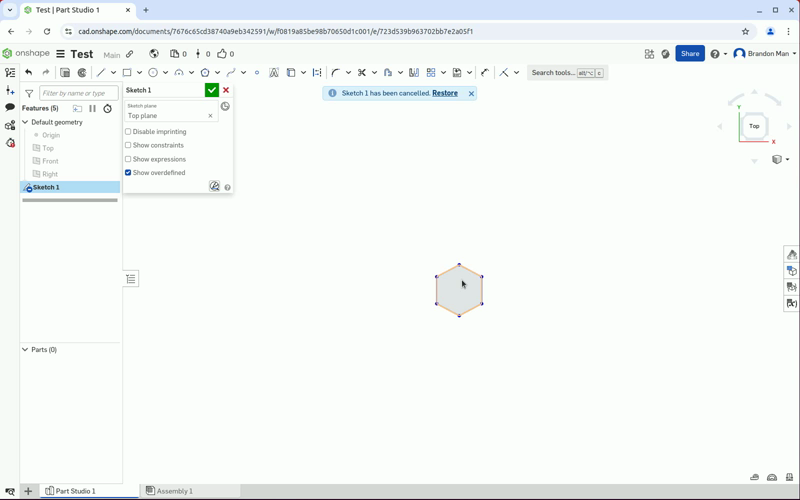
scroll(6)
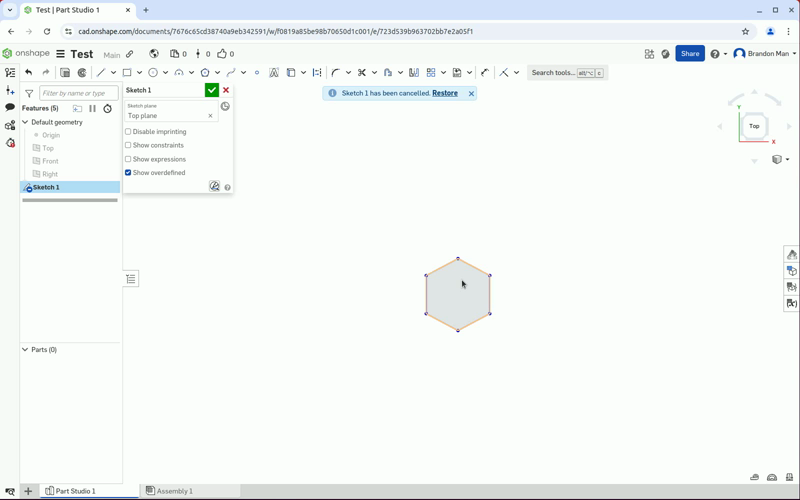
scroll(6)
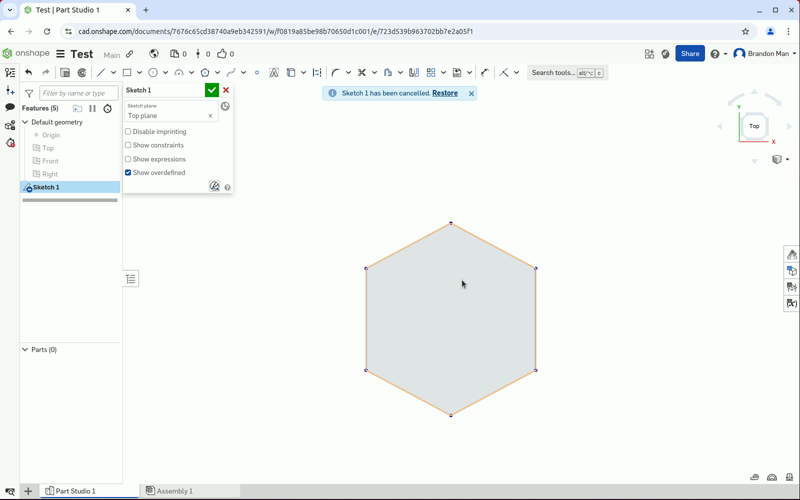
click(462, 279)
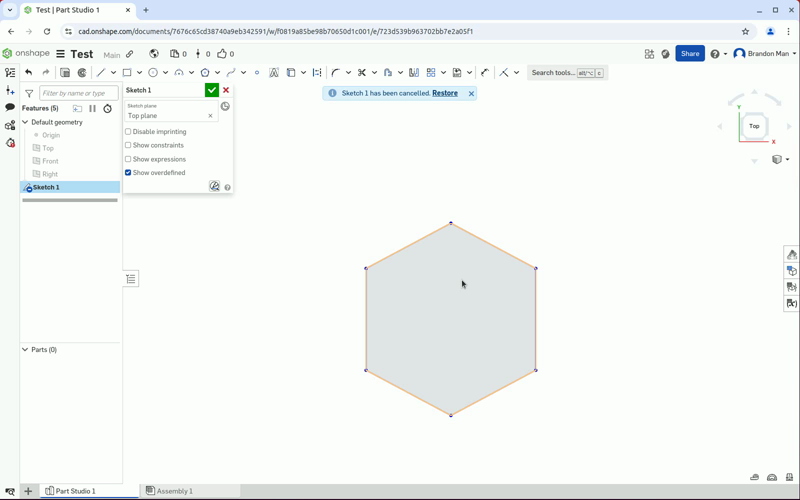
scroll(-6)
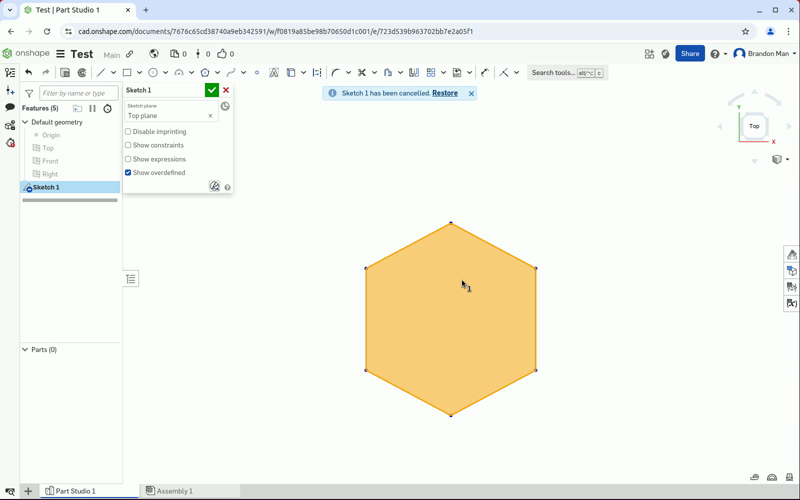
scroll(-6)
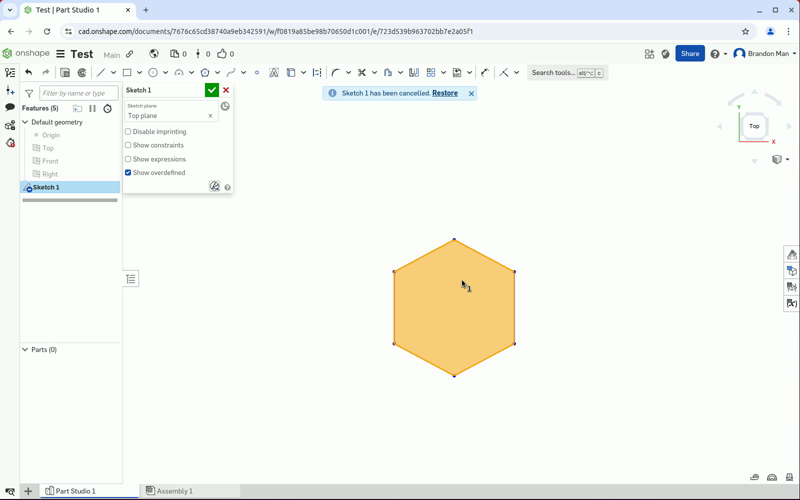
scroll(-6)
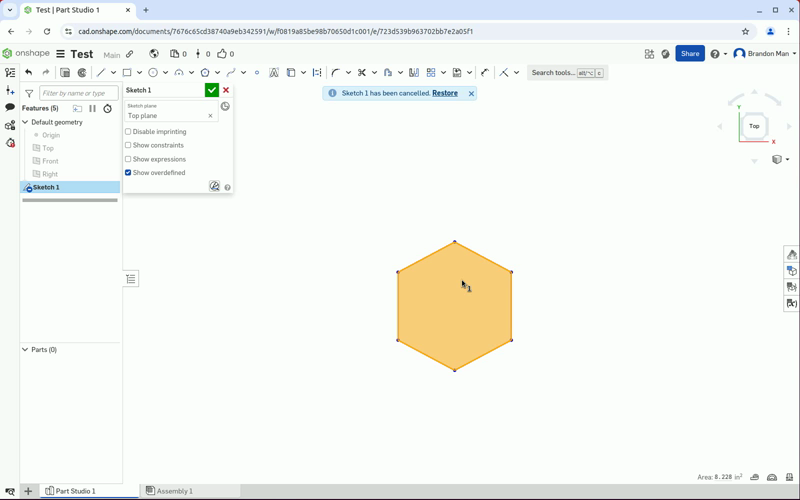
scroll(-6)
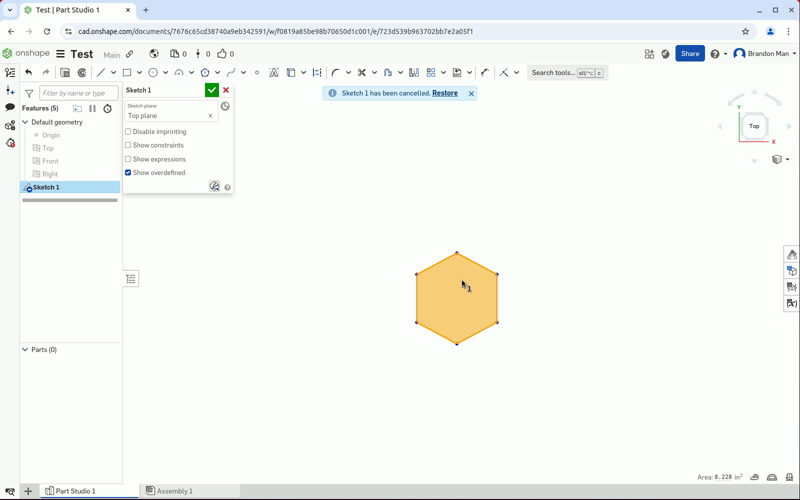
scroll(-6)
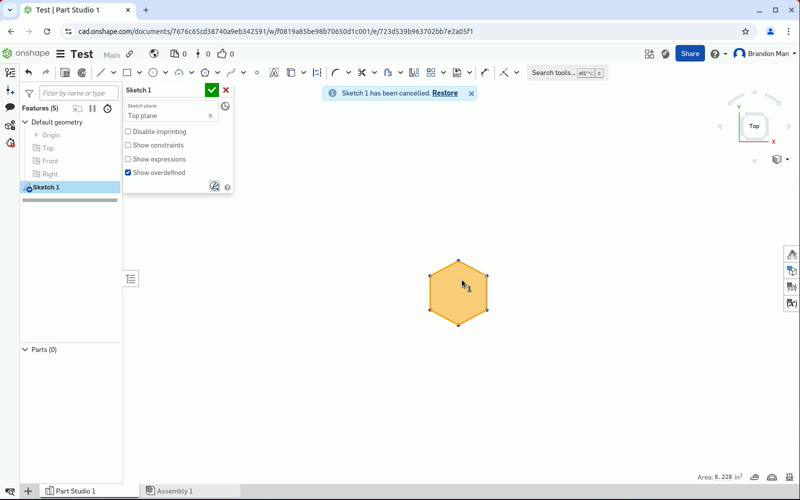
scroll(-6)
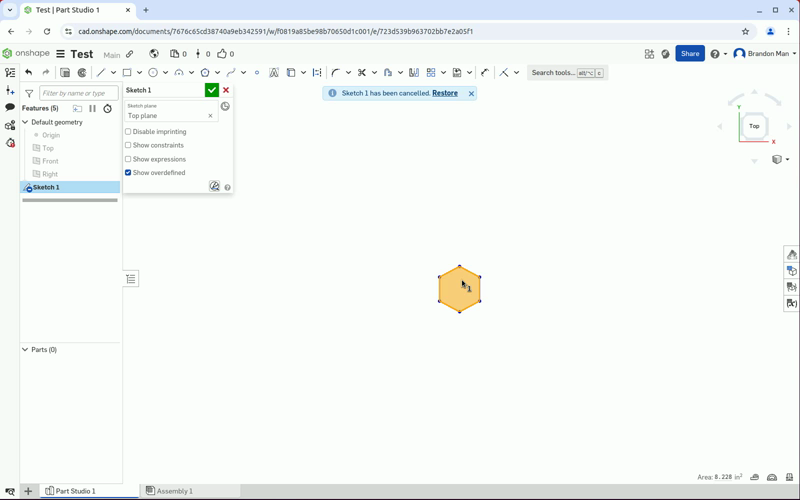
scroll(-6)
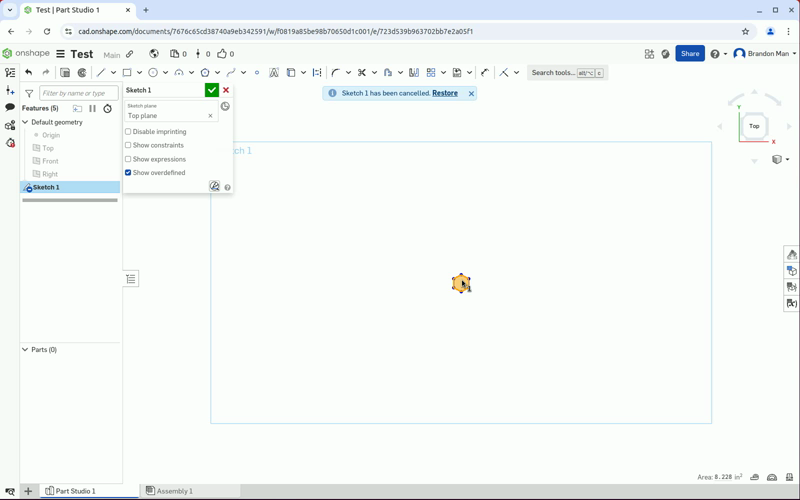
mouse_move(73, 352)
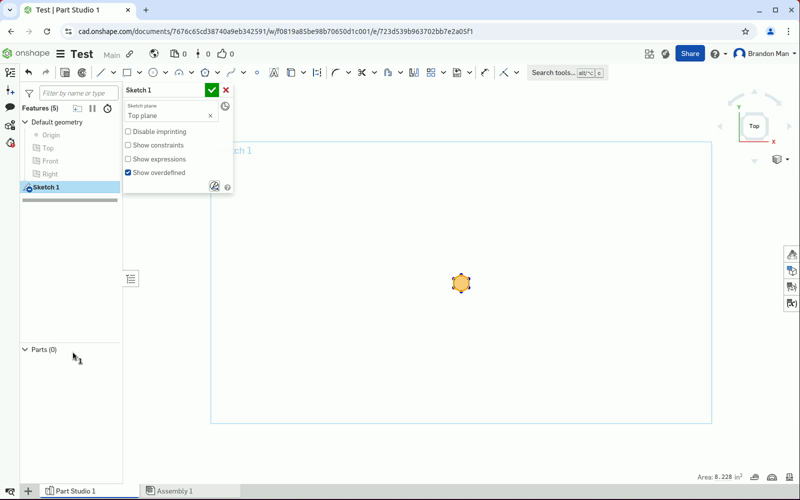
key(shift+y)
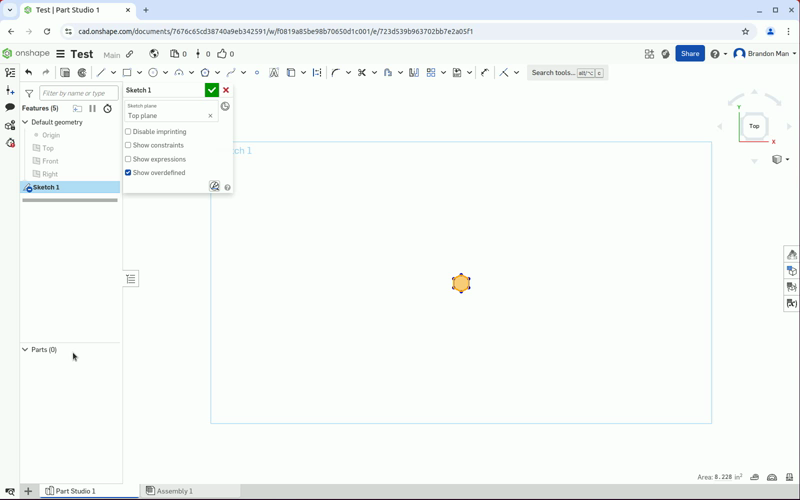
key(shift+e)
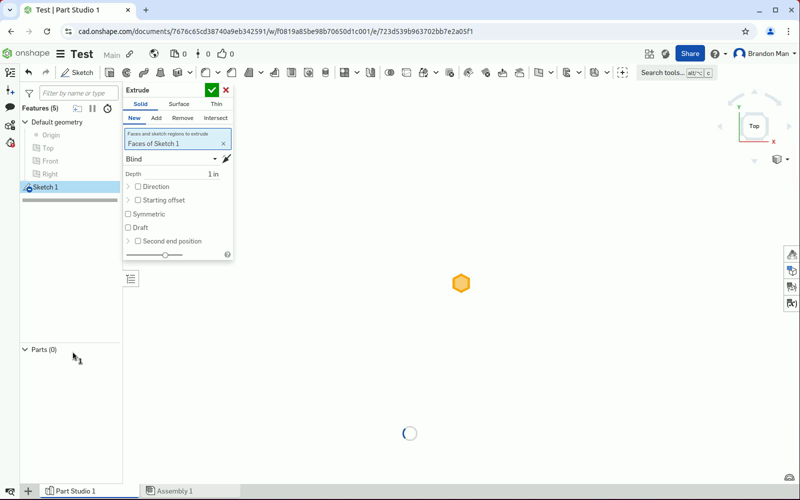
mouse_move(143, 106)
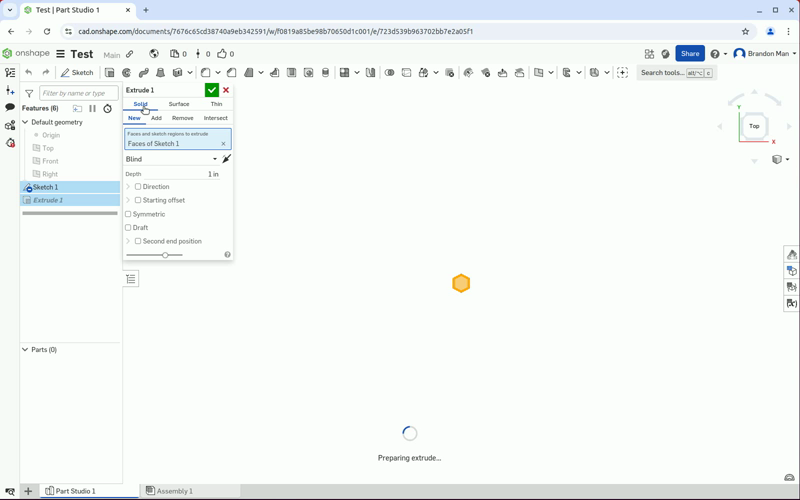
click(143, 106)
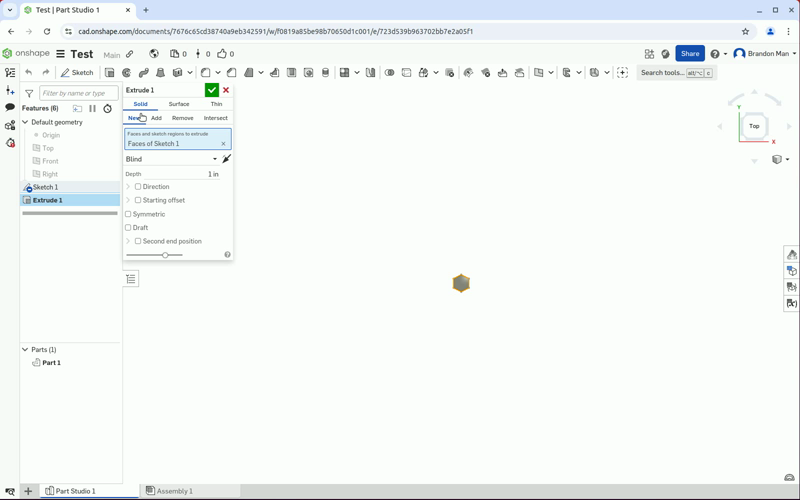
mouse_move(137, 120)
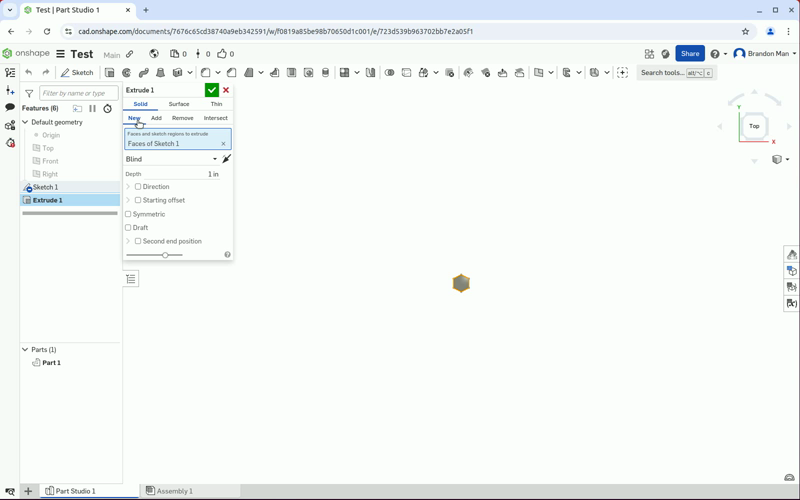
click(137, 120)
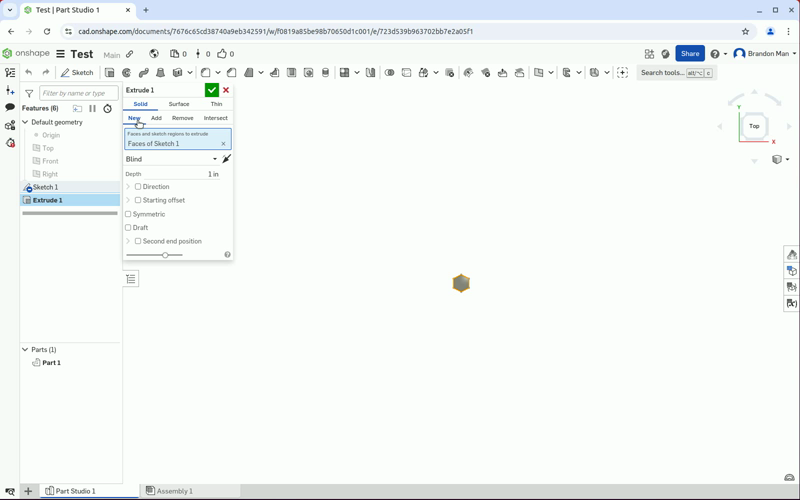
key(tab, 4)
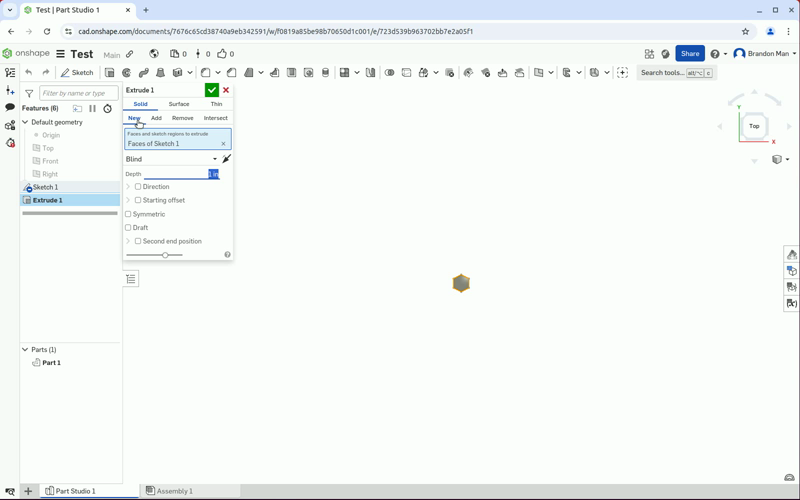
text(23.59)
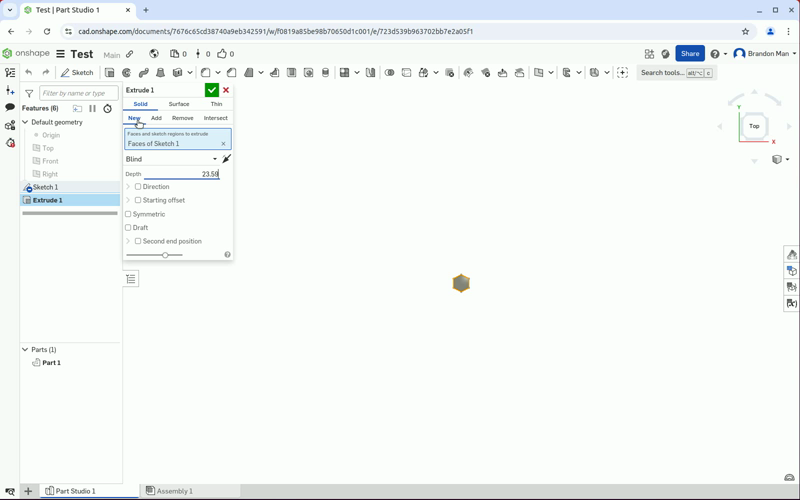
key(enter)
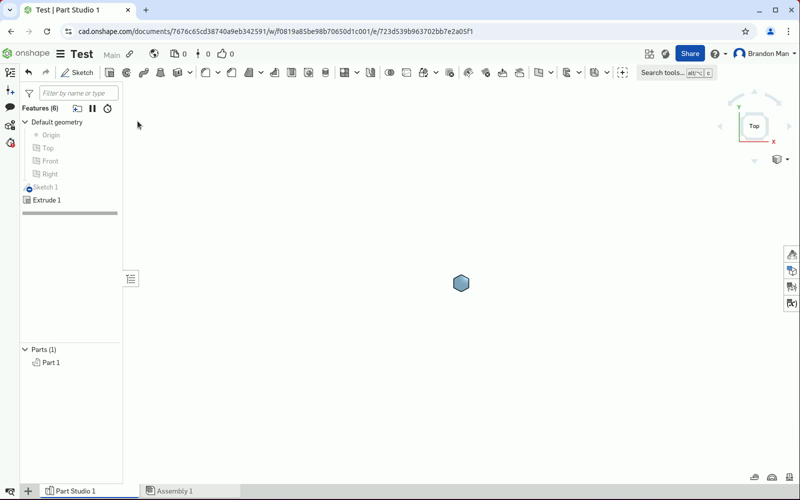
key(shift+h)
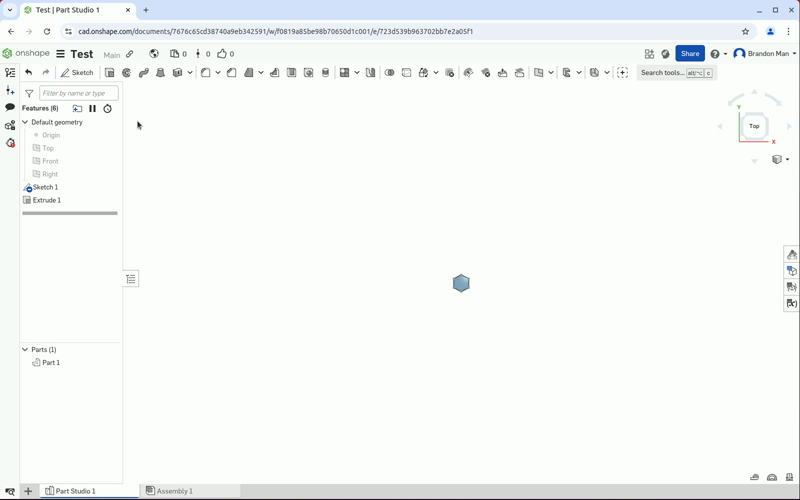
key(shift+h)
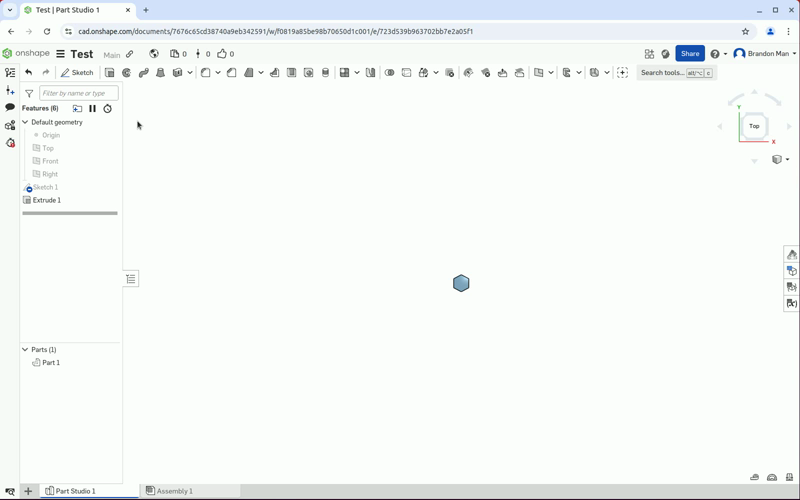
mouse_move(73, 189)
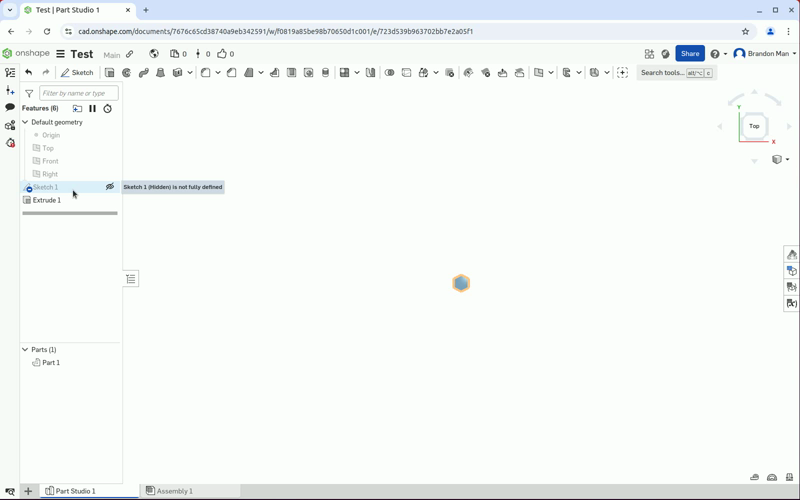
click(73, 189)
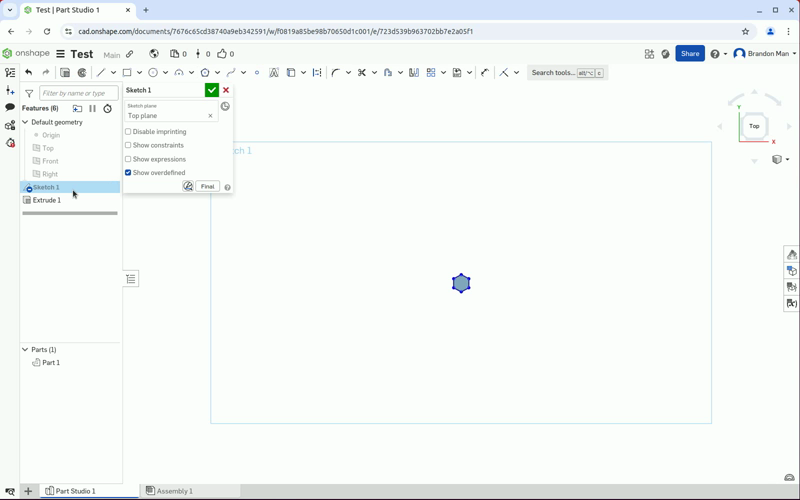
mouse_move(229, 92)
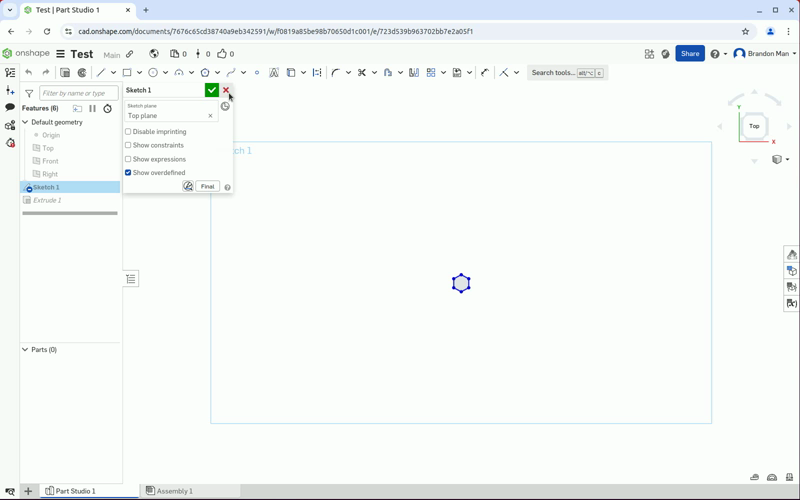
click(229, 92)
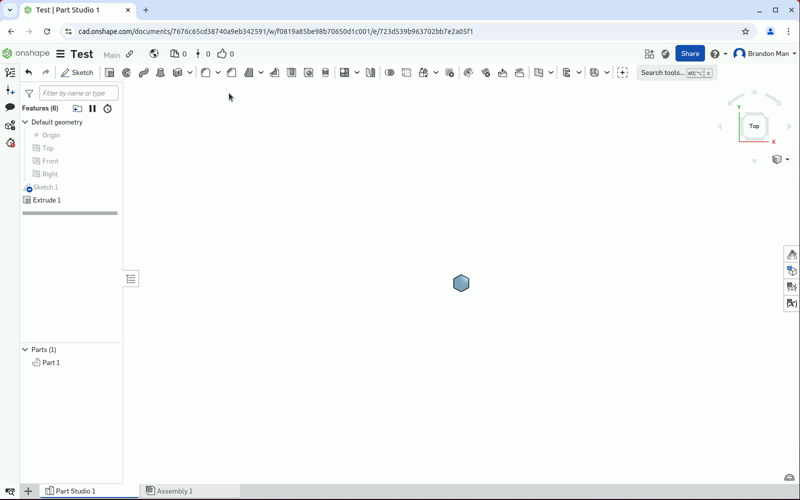
mouse_move(73, 352)
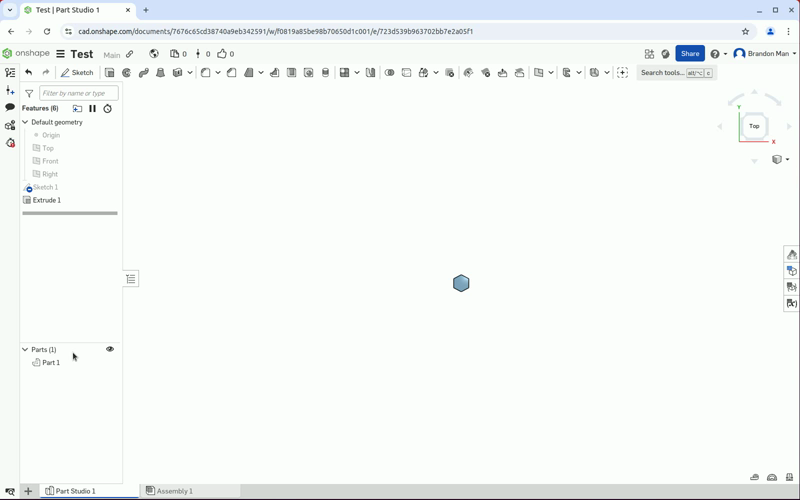
key(y)
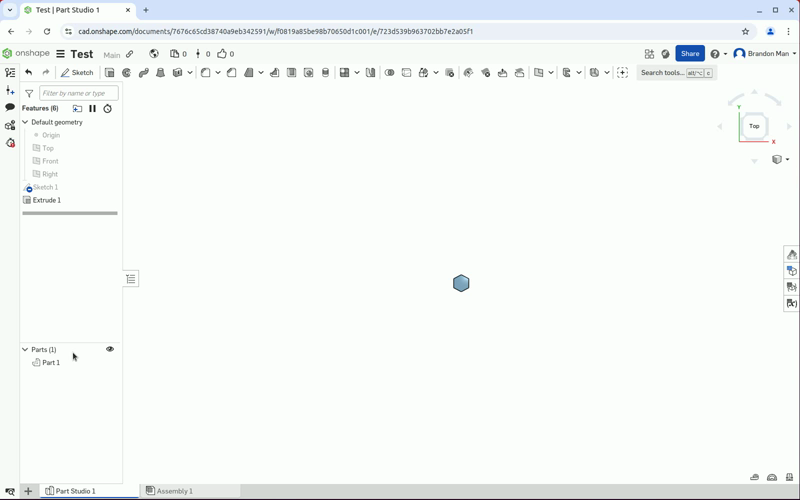
key(shift+p)
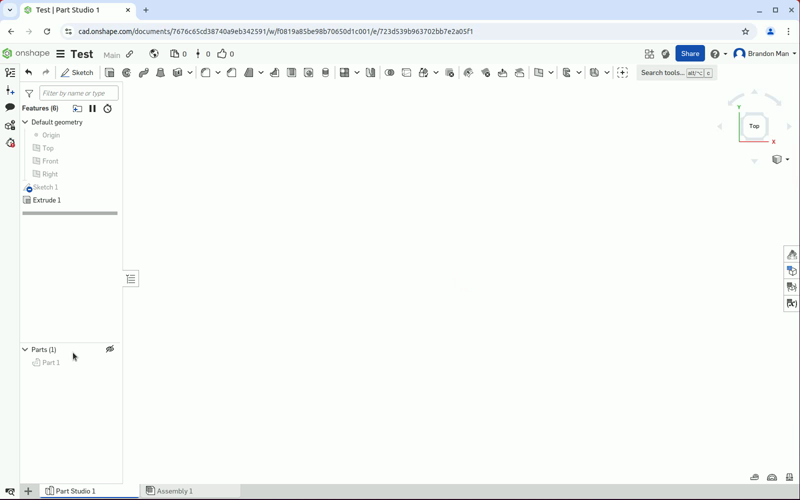
key(space)
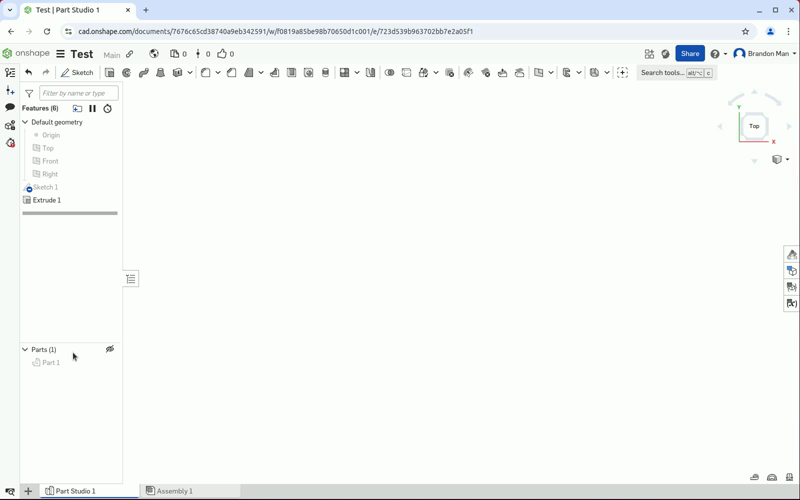
key_down(shift)
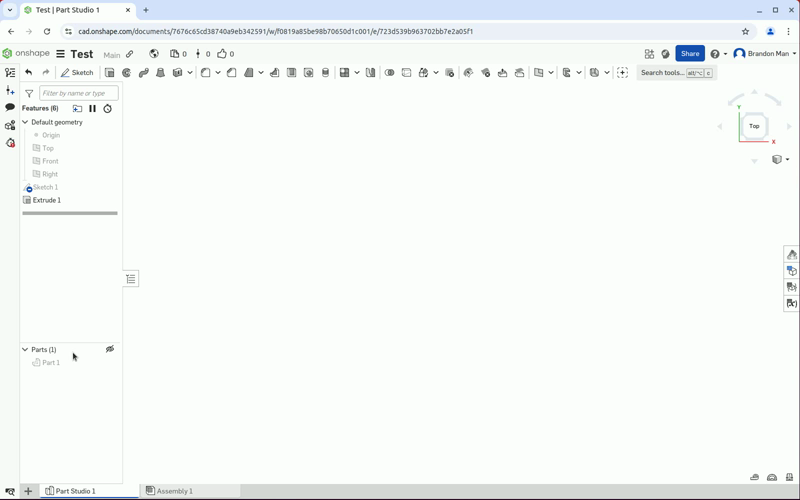
key(up)
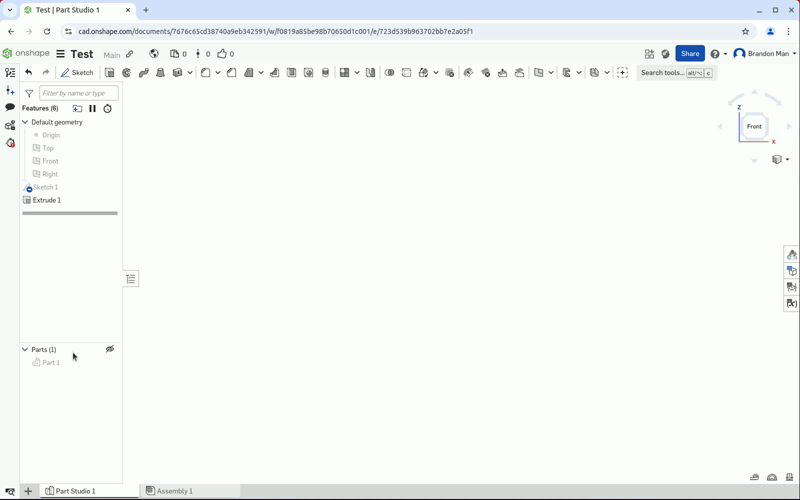
key_up(shift)
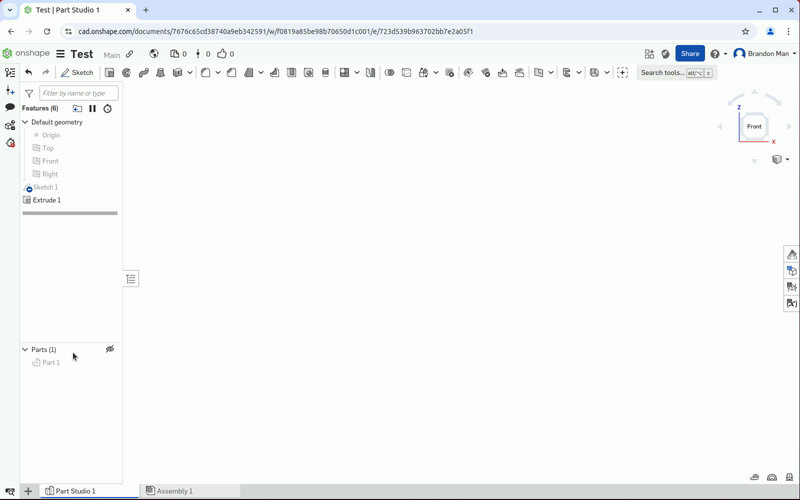
mouse_move(73, 352)
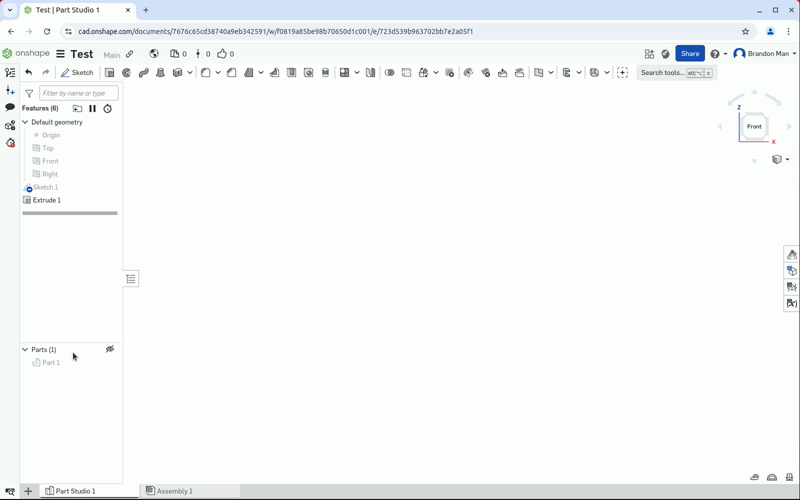
key(shift+y)
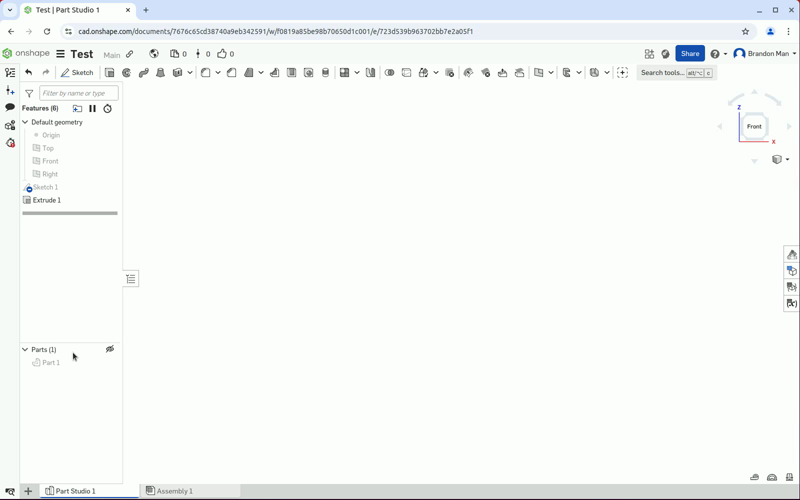
key(shift+s)
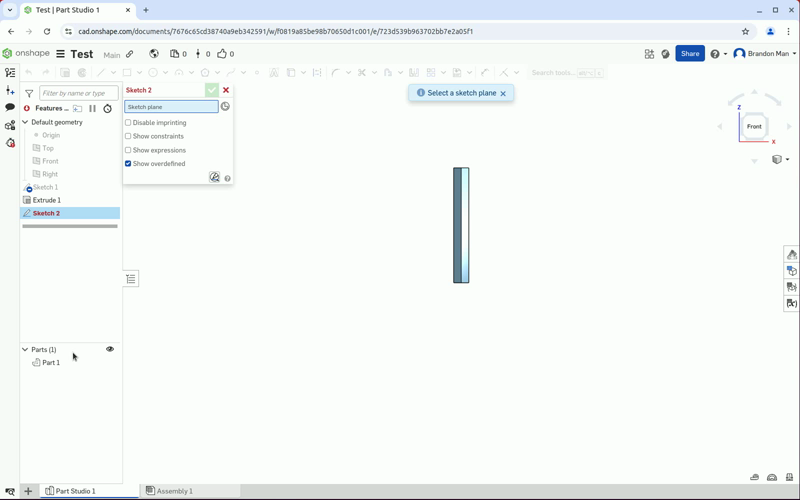
mouse_move(73, 163)
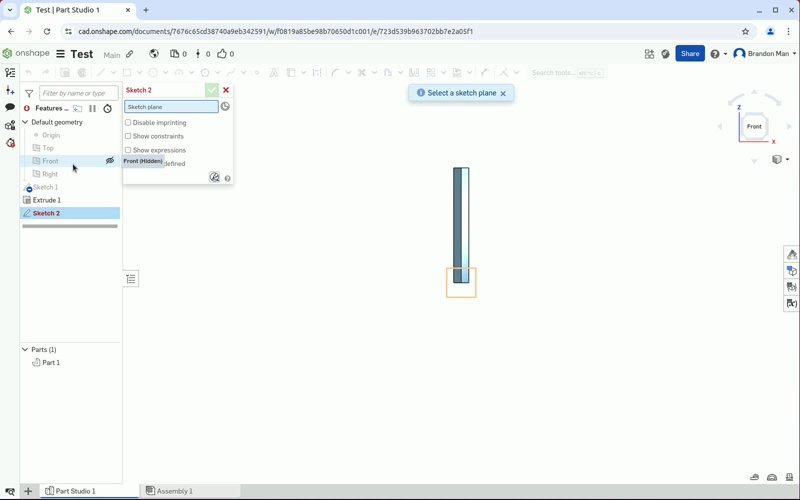
click(73, 163)
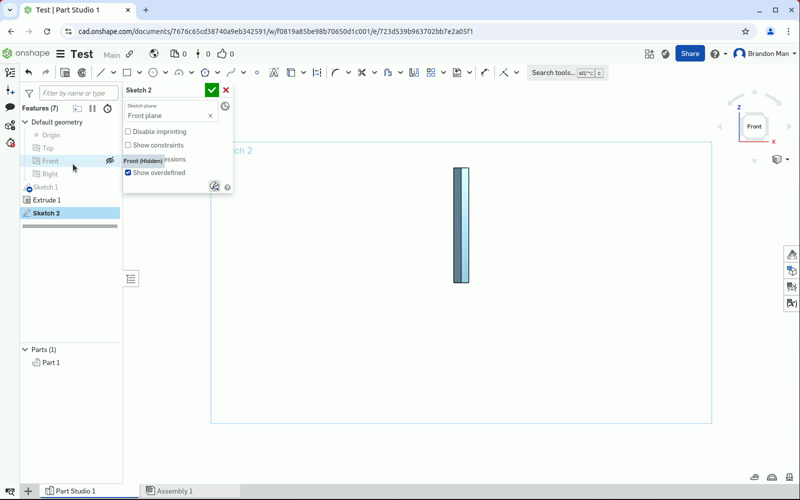
mouse_move(73, 352)
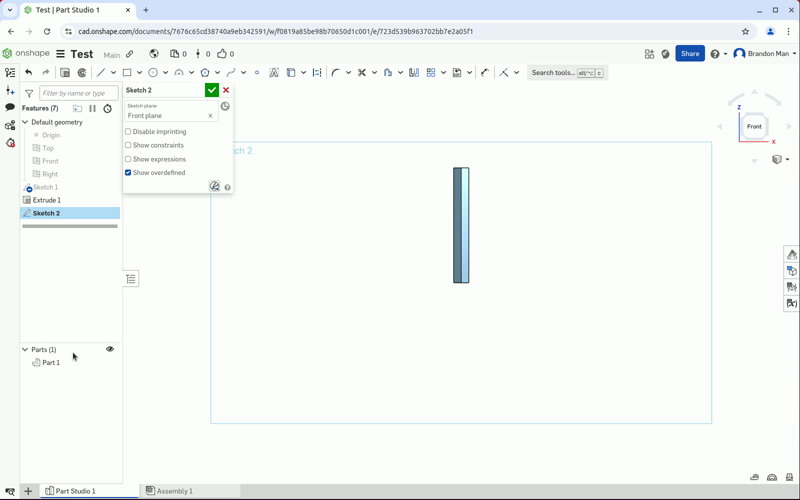
key(y)
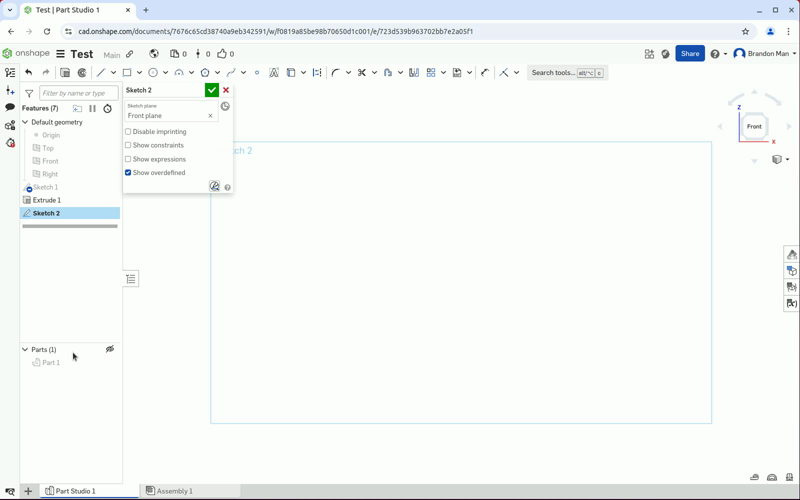
key(l)
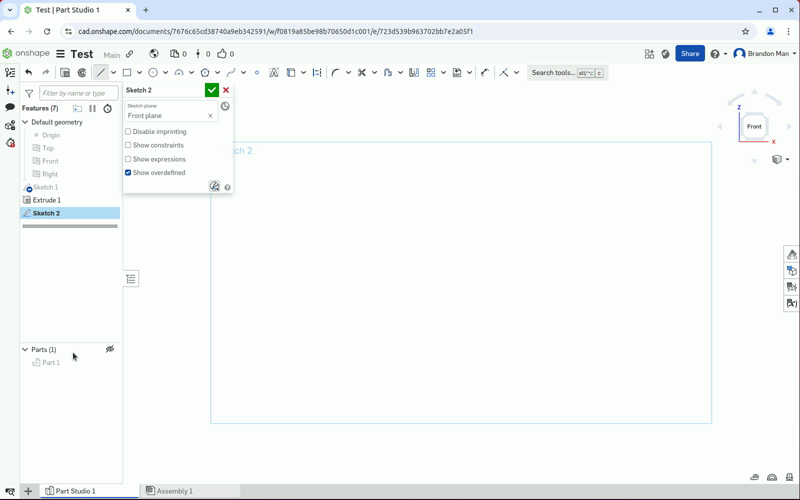
key_down(shift)
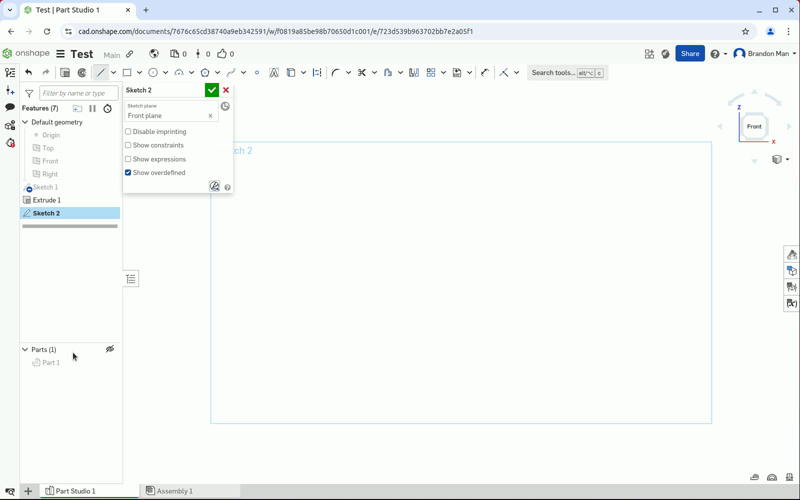
mouse_move(446, 161)
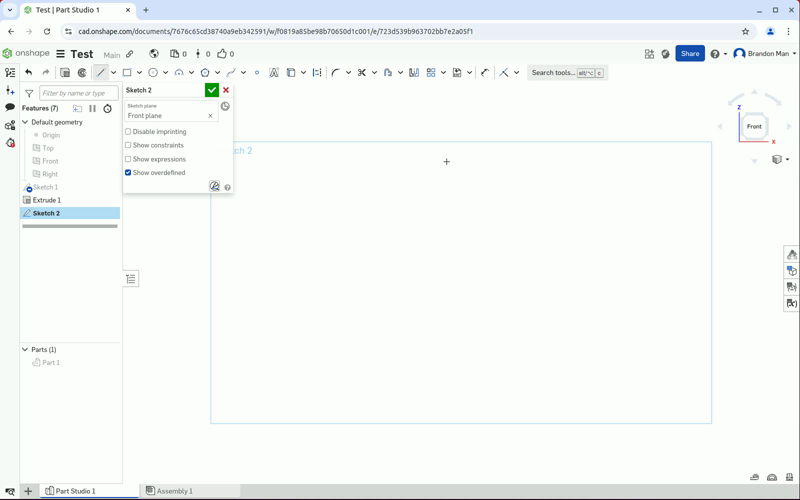
click(446, 161)
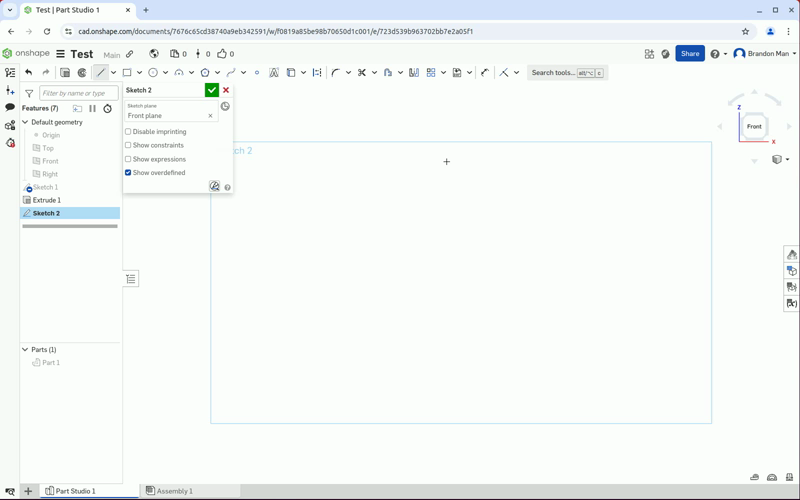
key_up(shift)
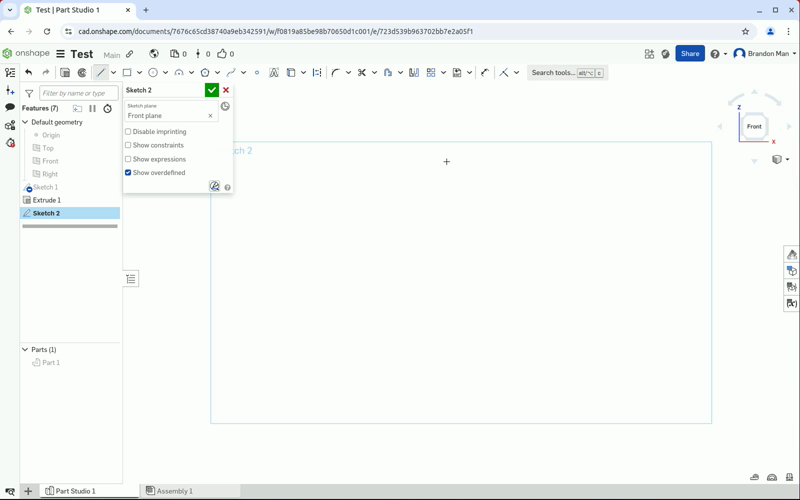
key_down(shift)
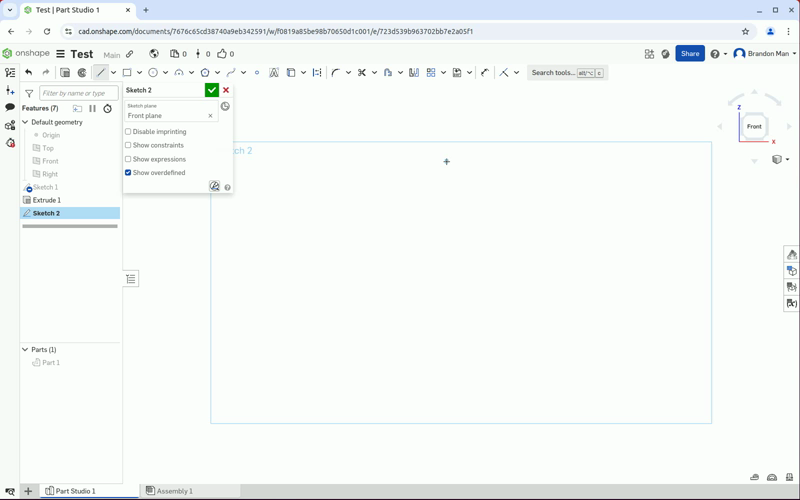
mouse_move(476, 161)
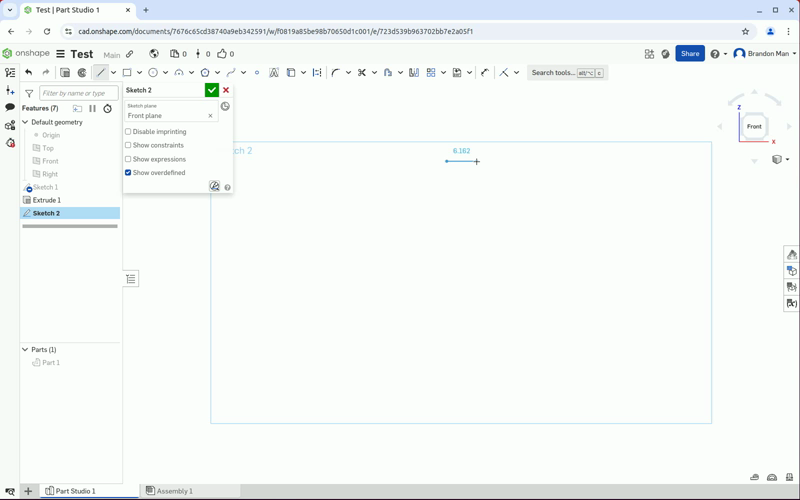
mouse_move(447, 179)
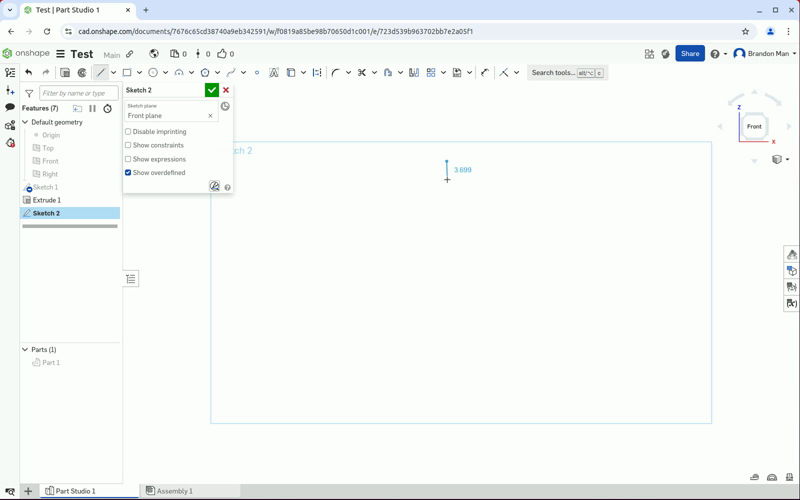
click(447, 179)
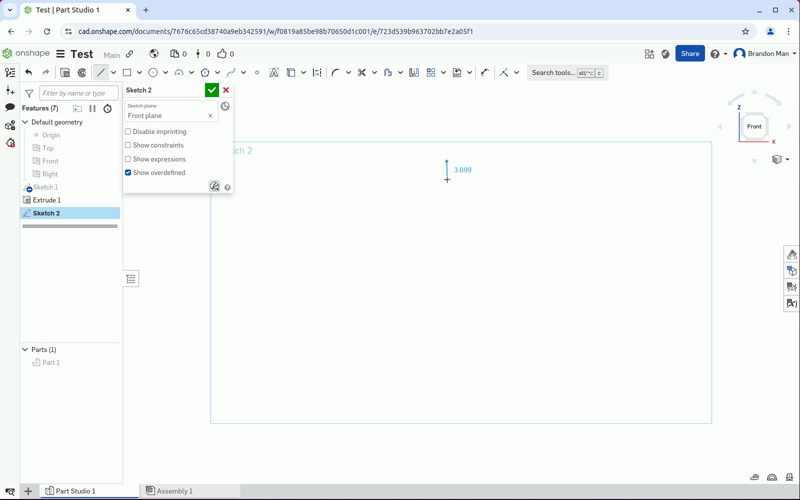
key_up(shift)
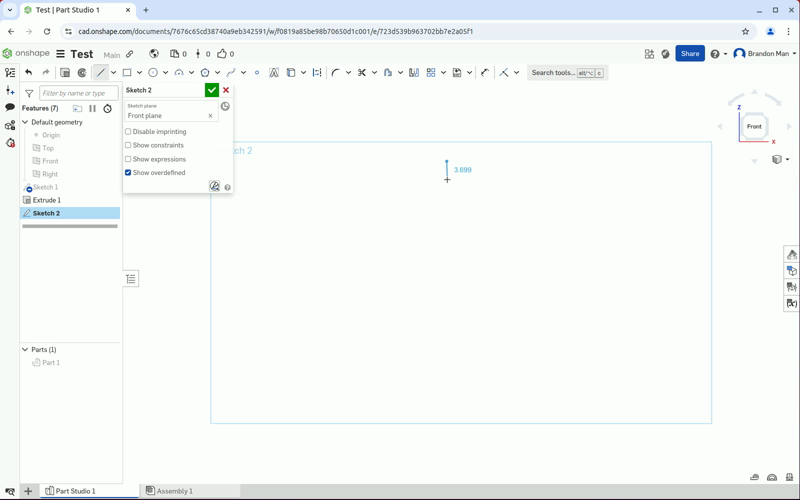
key_down(shift)
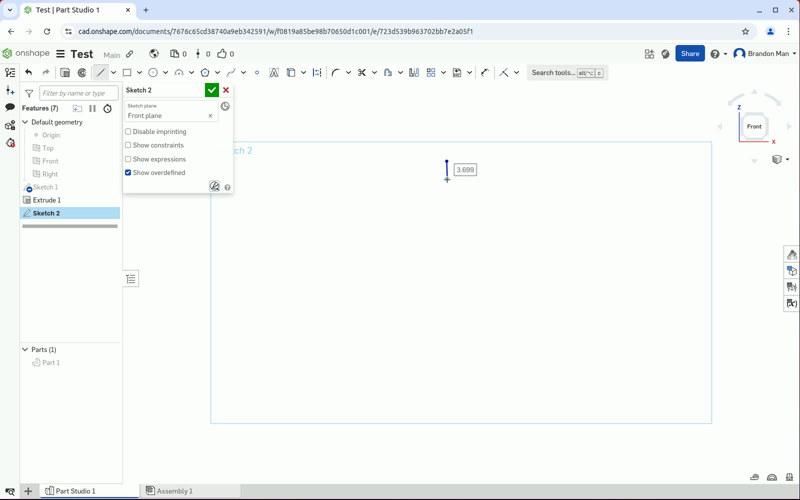
mouse_move(477, 179)
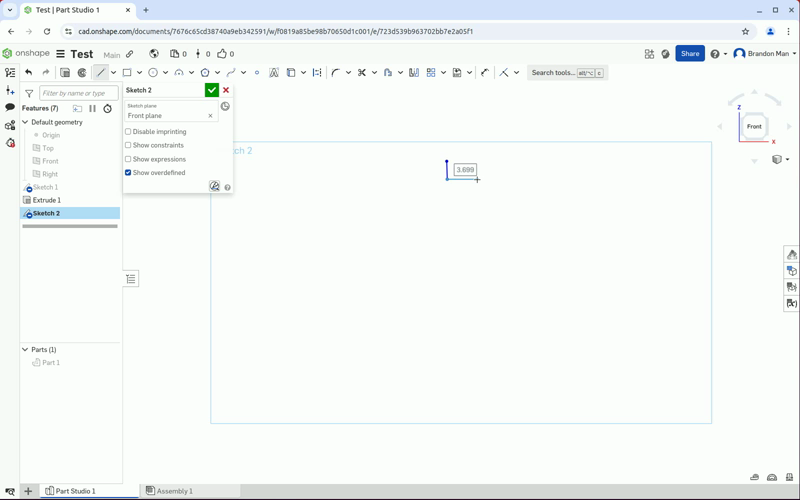
mouse_move(474, 168)
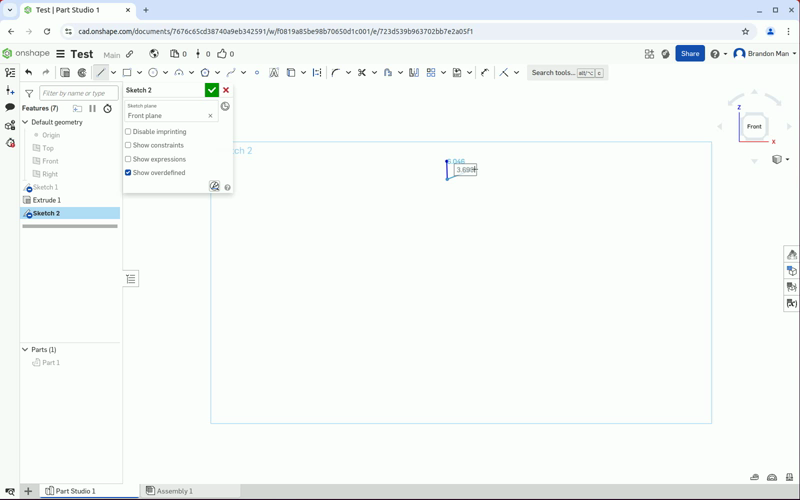
click(474, 168)
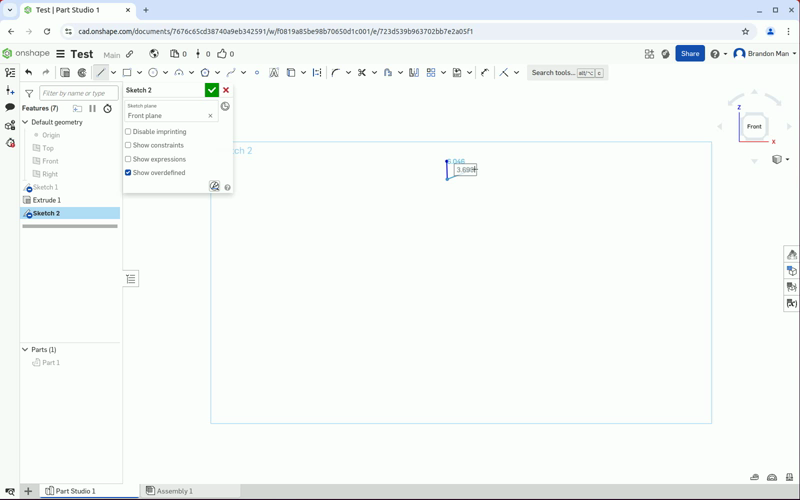
key_up(shift)
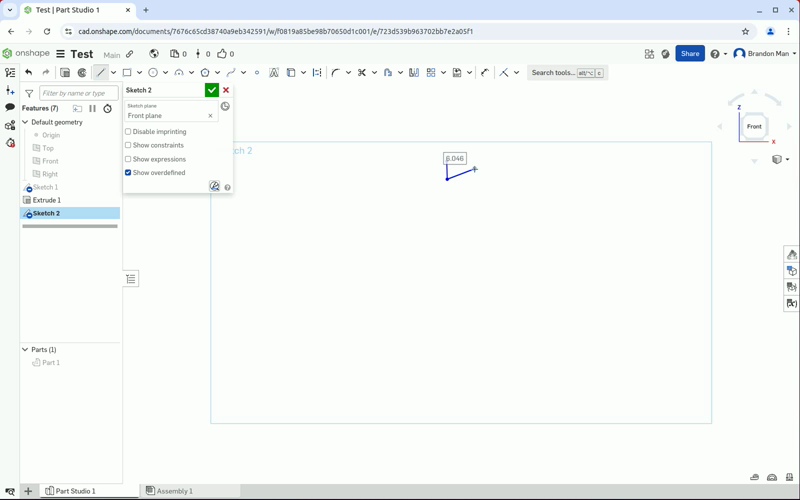
key_down(shift)
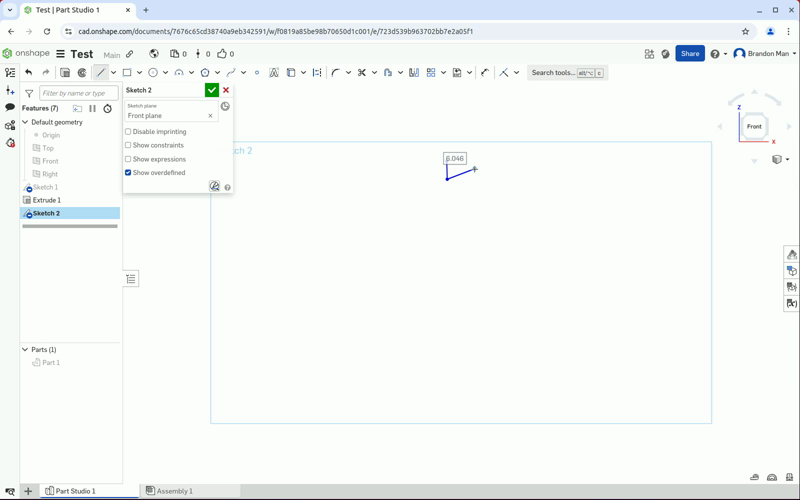
mouse_move(504, 168)
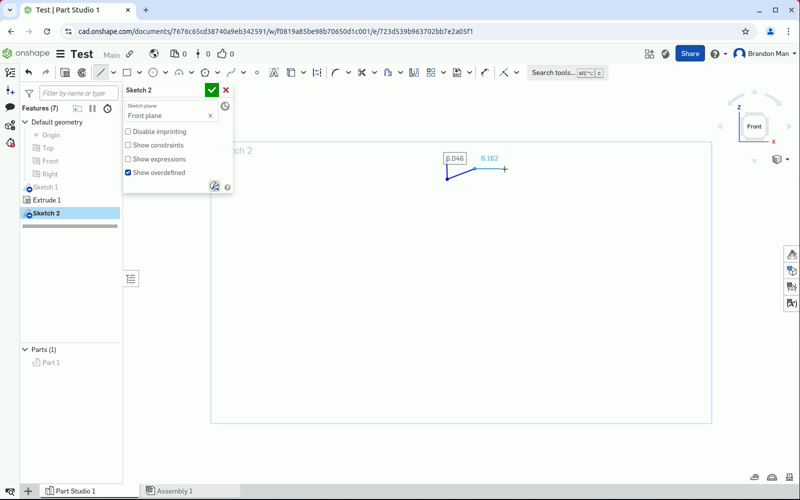
mouse_move(474, 161)
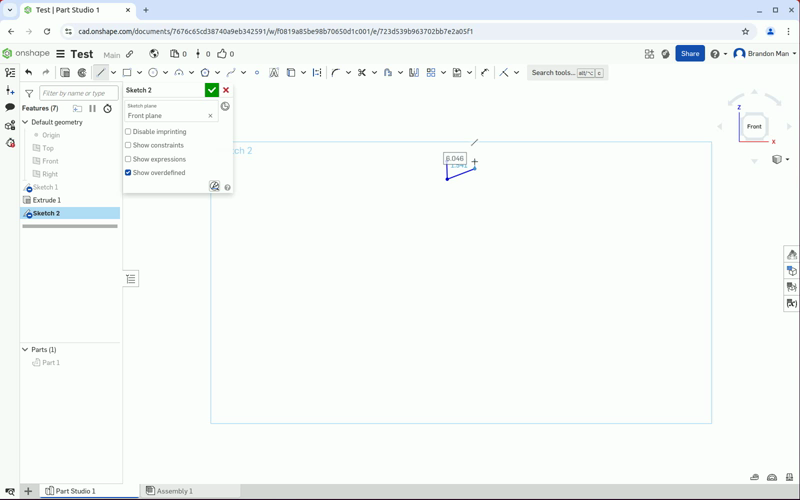
click(474, 161)
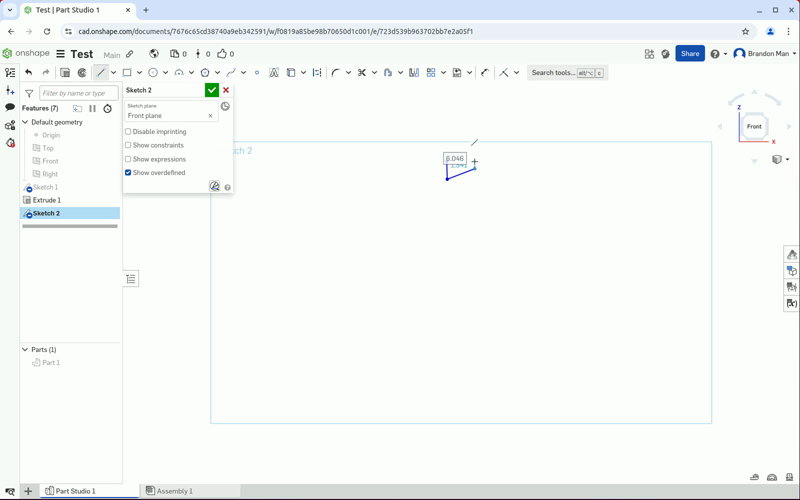
key_up(shift)
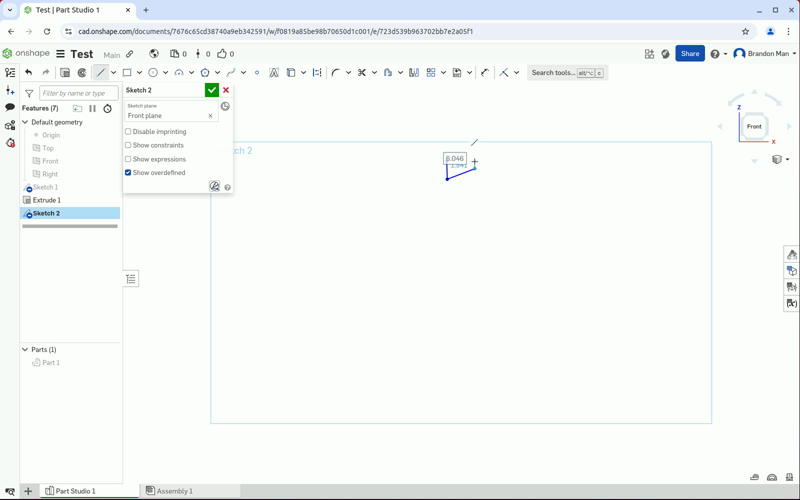
mouse_move(504, 161)
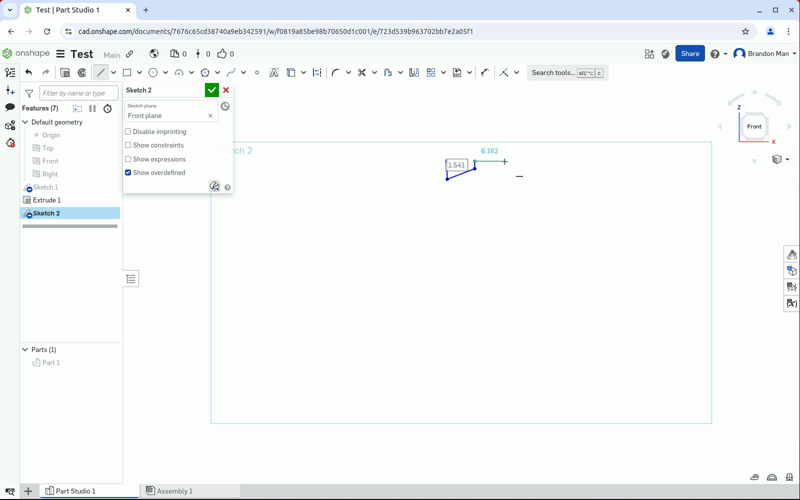
key_down(shift)
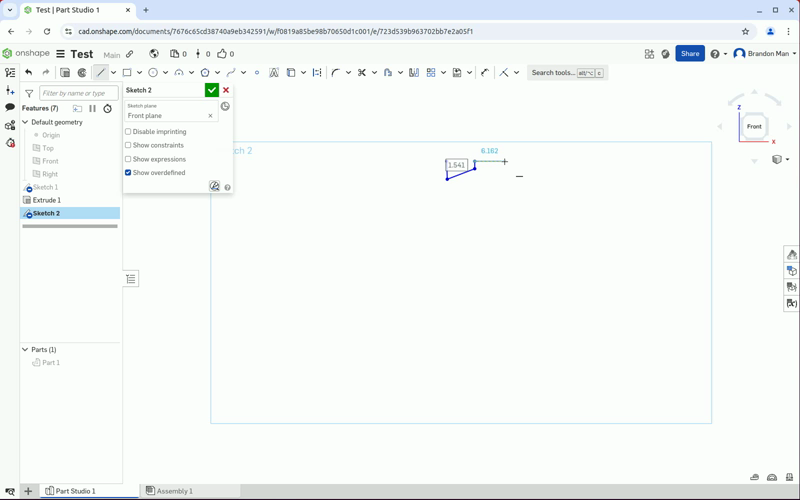
mouse_move(446, 161)
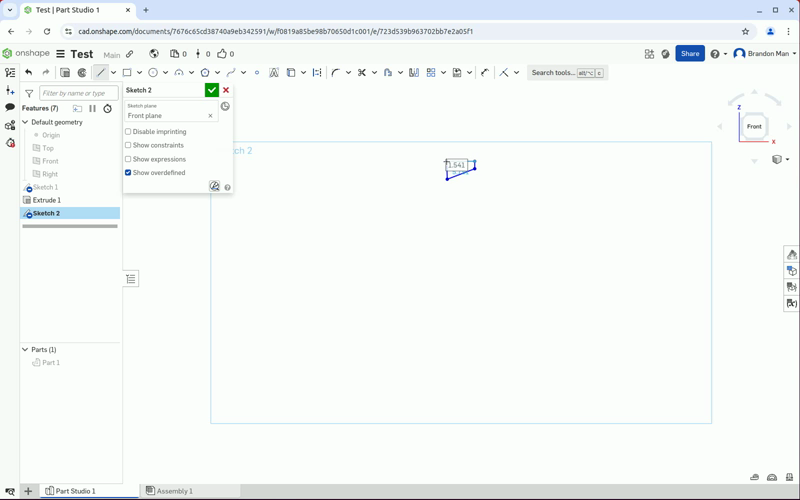
key_up(shift)
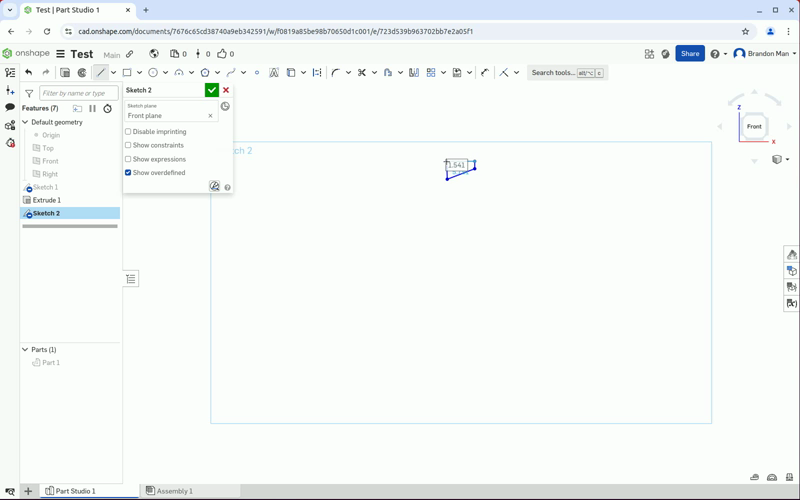
click(446, 161)
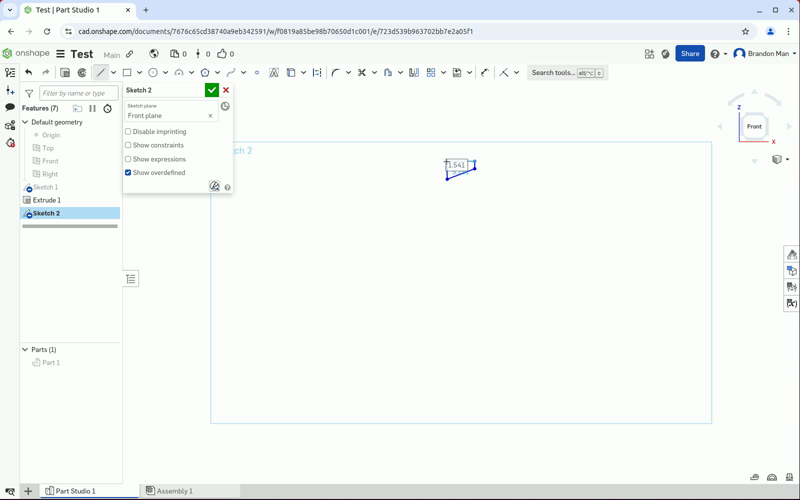
key(esc)
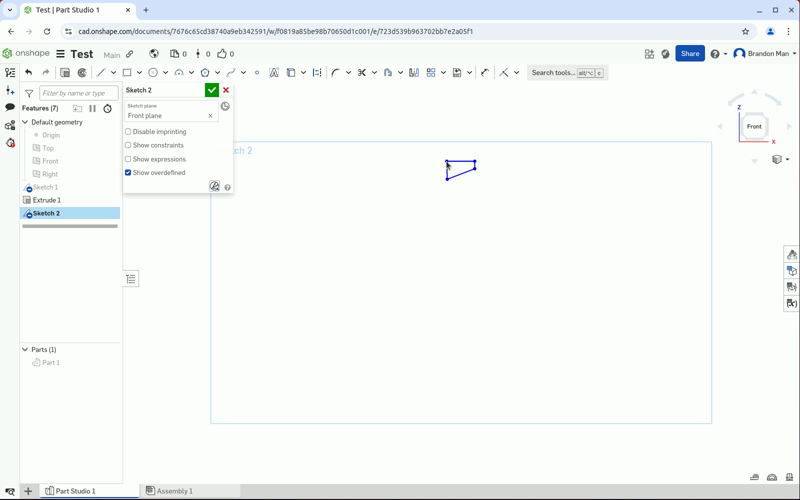
mouse_move(447, 171)
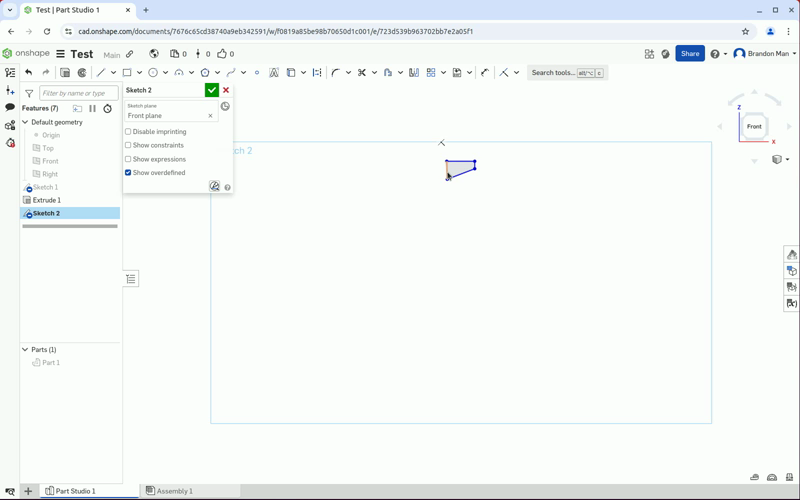
scroll(6)
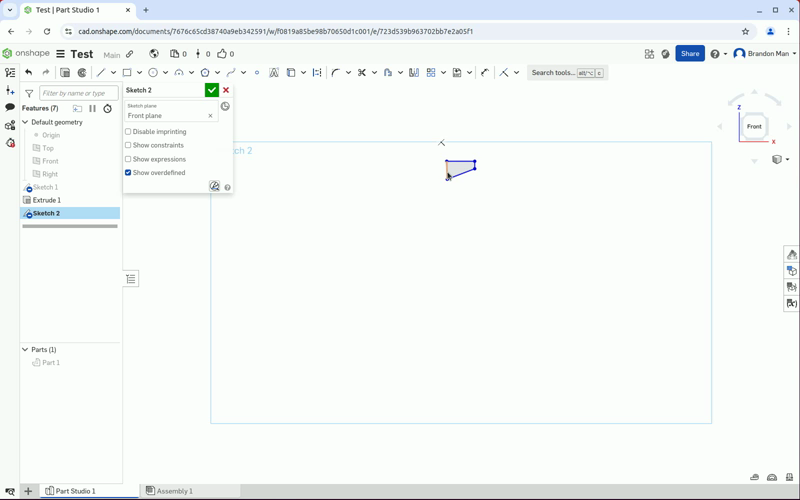
scroll(6)
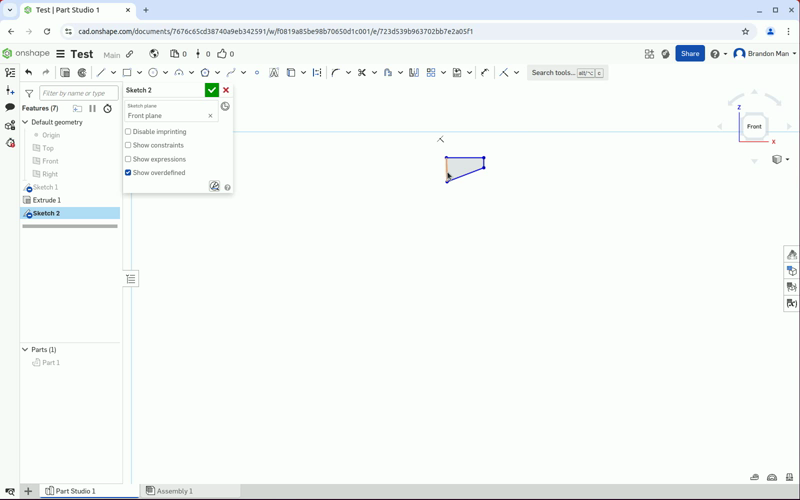
scroll(6)
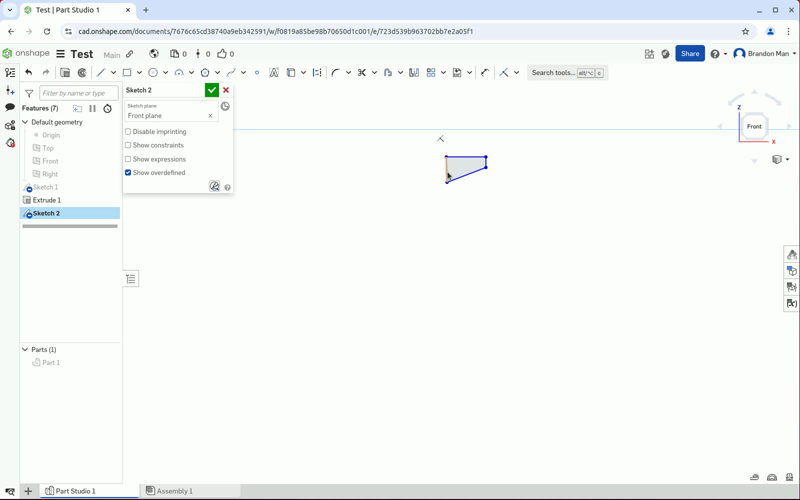
scroll(6)
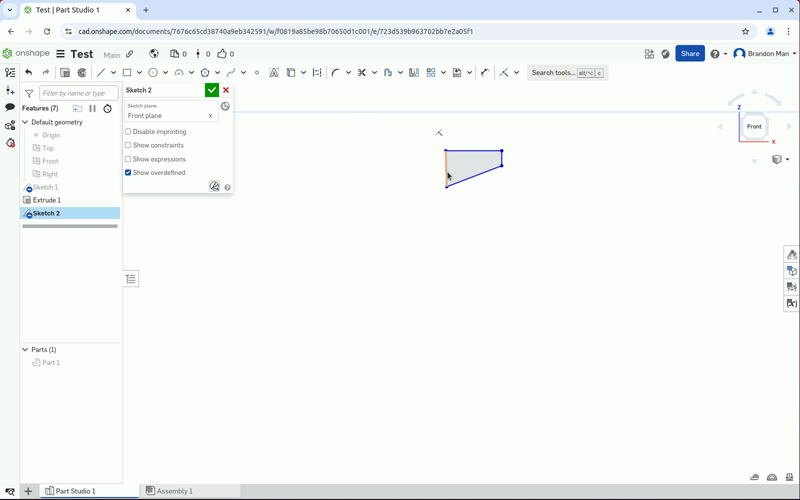
scroll(6)
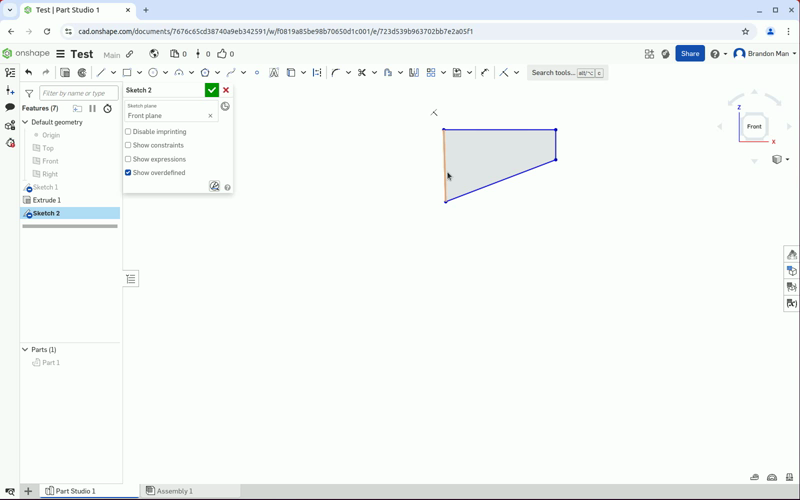
scroll(6)
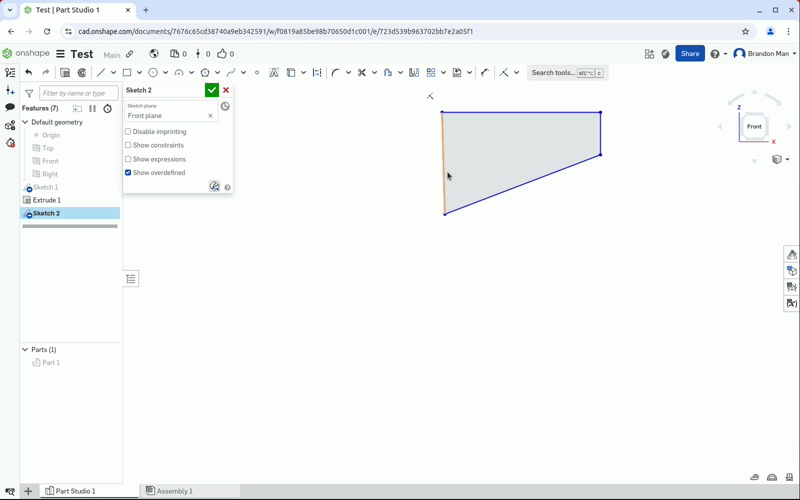
scroll(6)
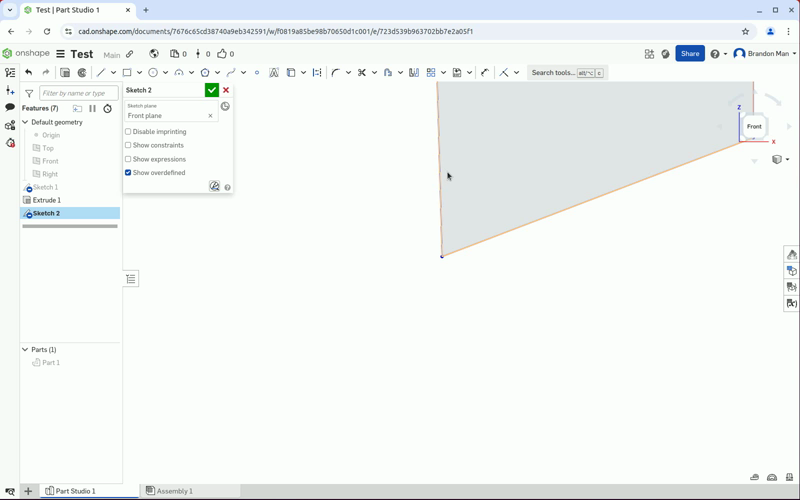
click(447, 171)
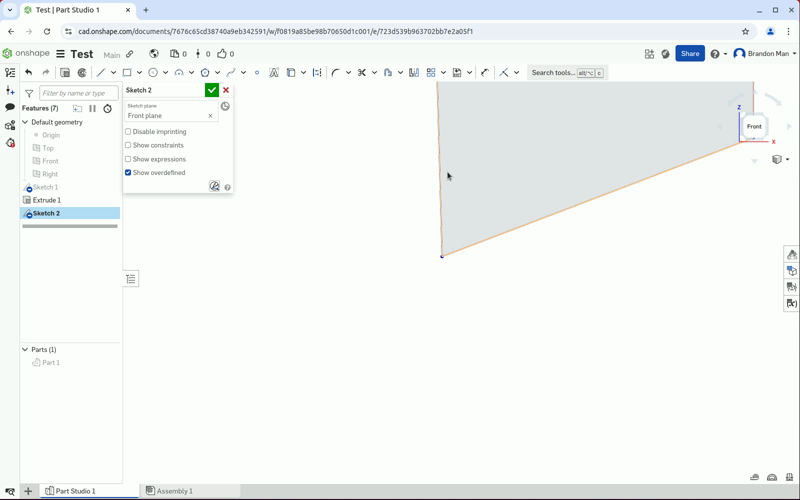
scroll(-6)
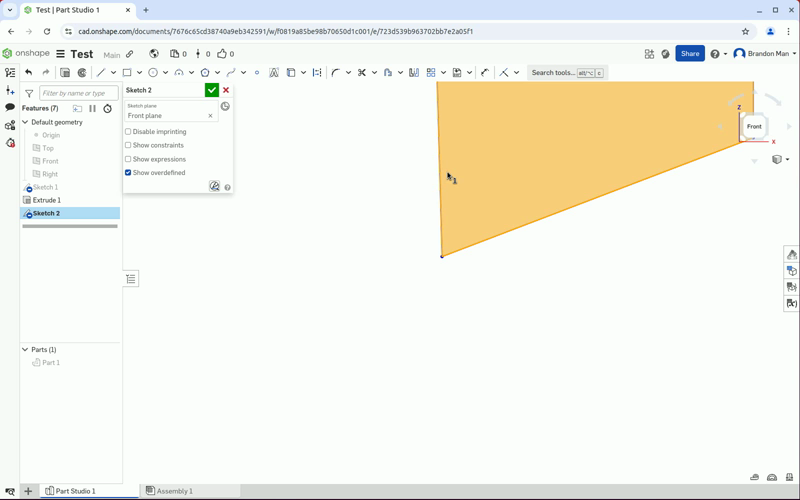
scroll(-6)
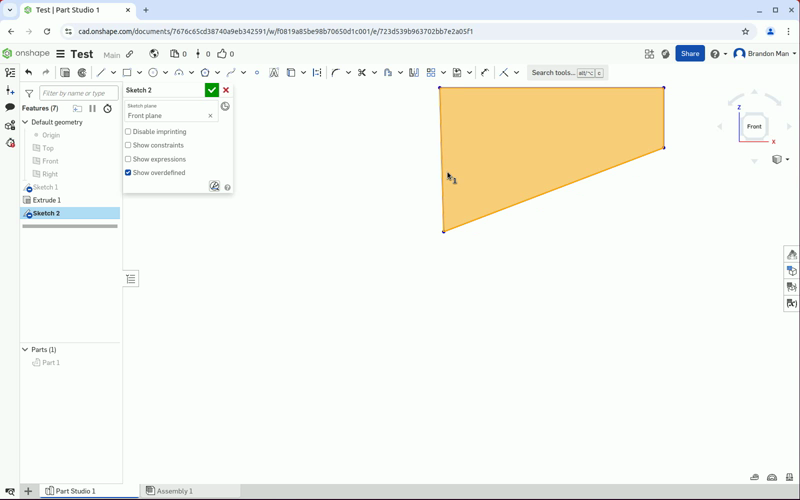
scroll(-6)
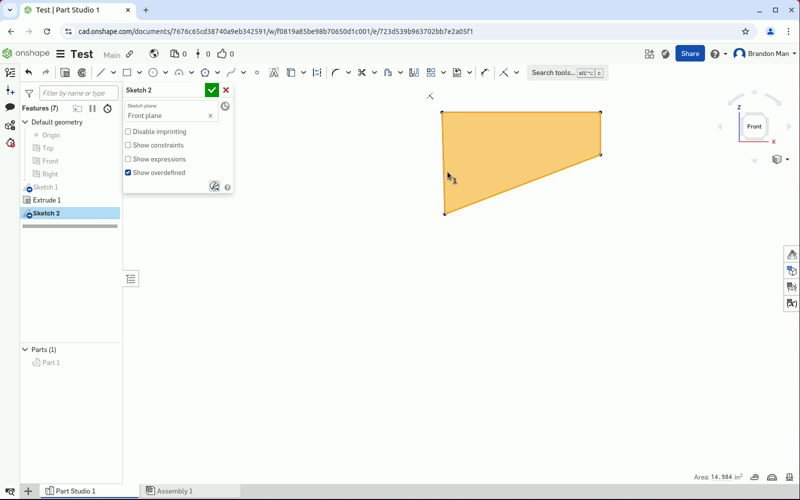
scroll(-6)
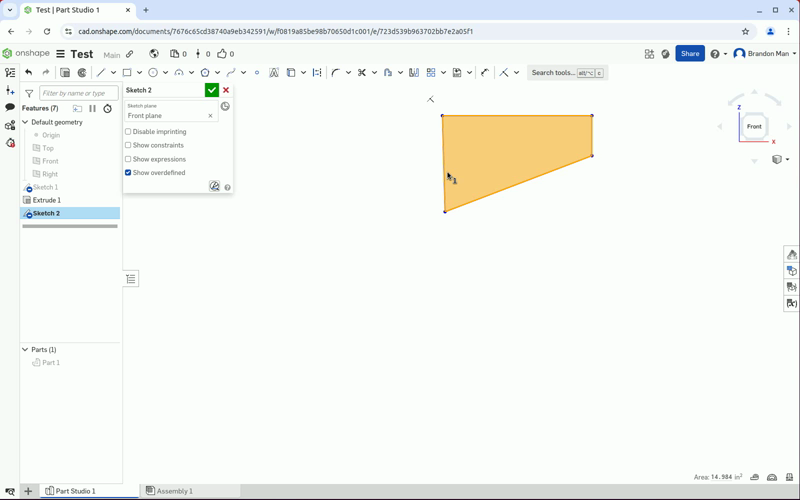
scroll(-6)
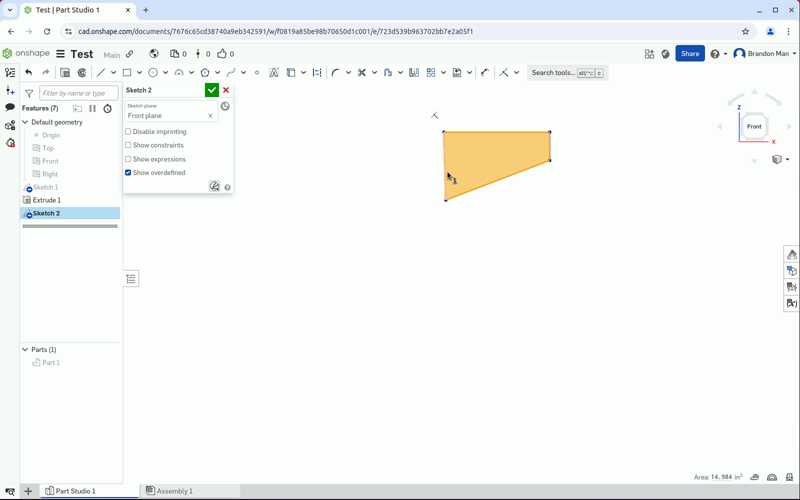
scroll(-6)
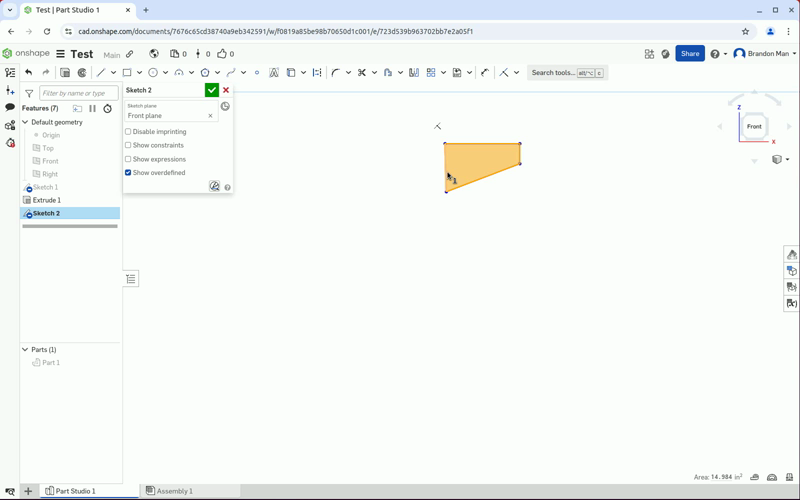
scroll(-6)
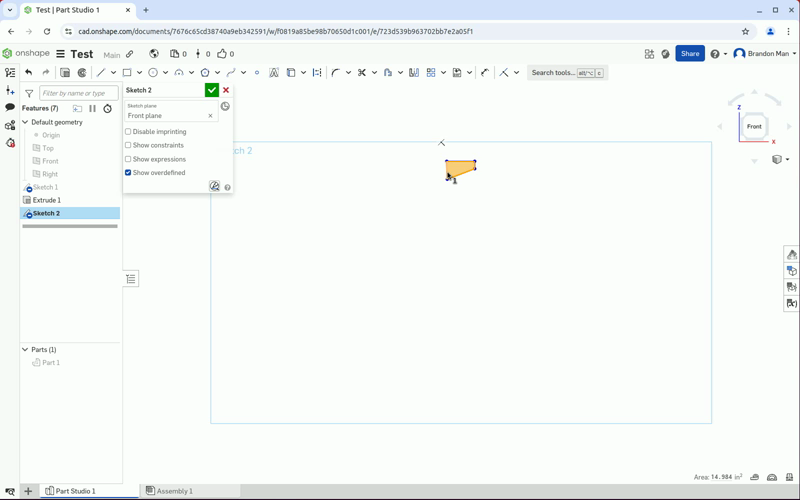
mouse_move(73, 352)
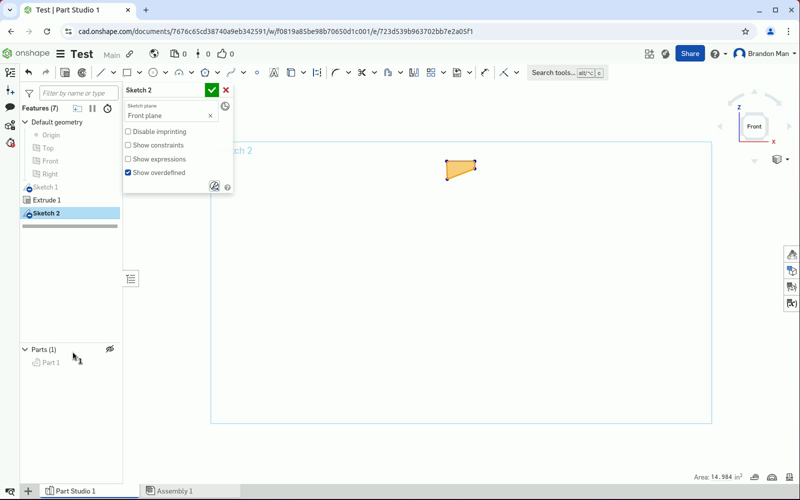
key(shift+y)
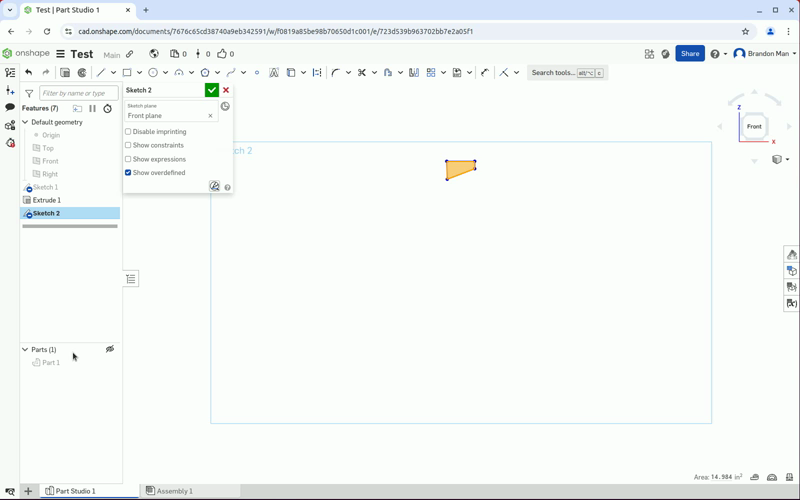
key(shift+e)
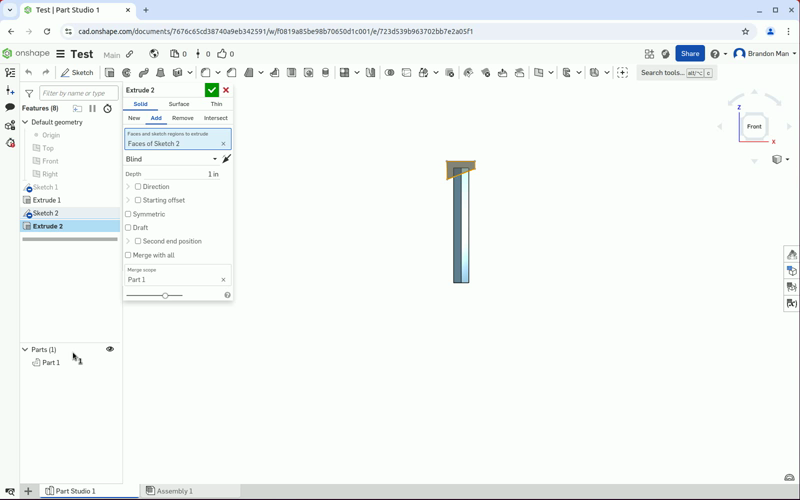
mouse_move(143, 106)
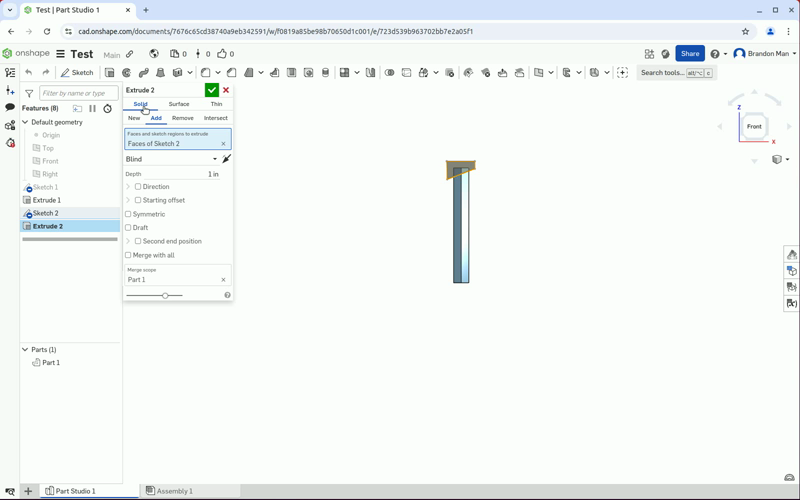
click(143, 106)
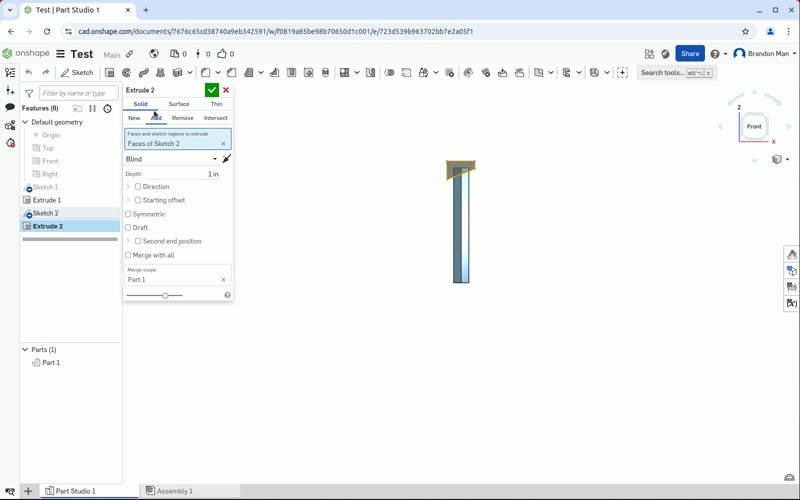
mouse_move(186, 120)
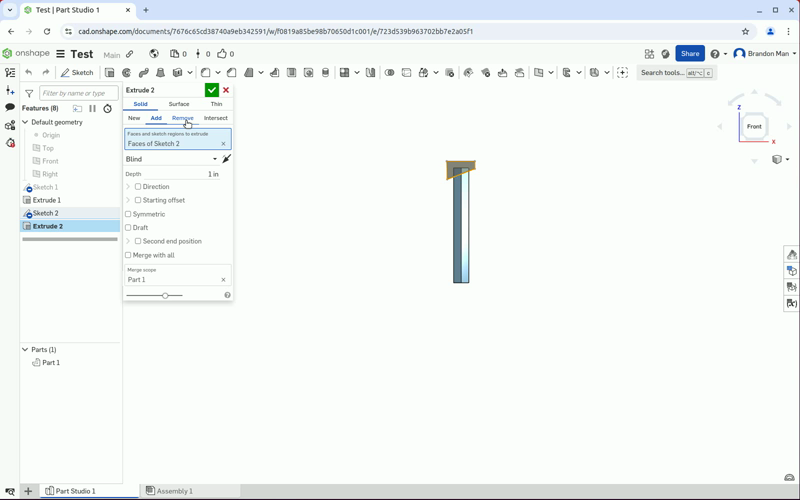
click(186, 120)
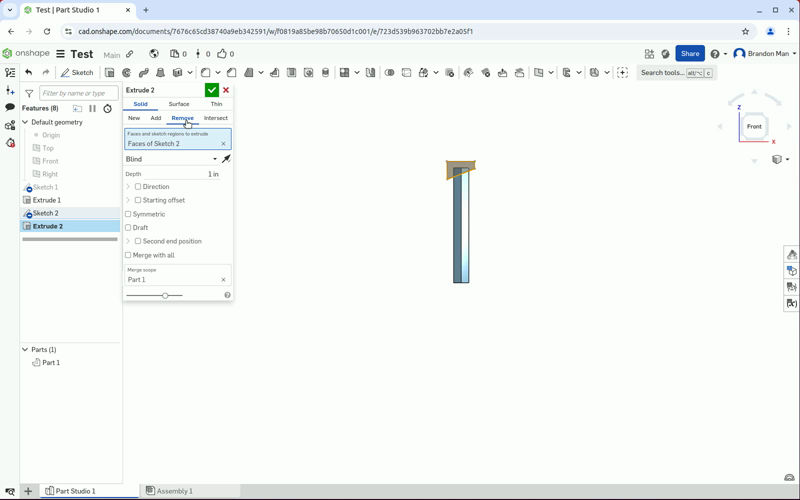
key(tab, 4)
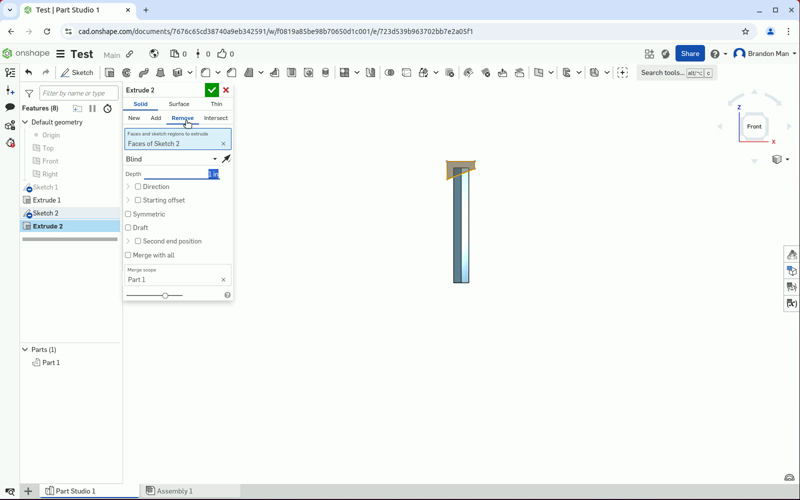
text(11.554)
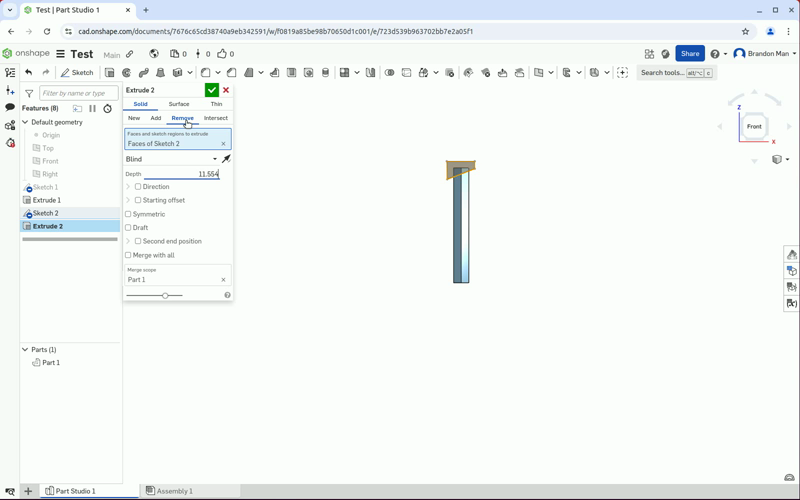
key(tab, 3)
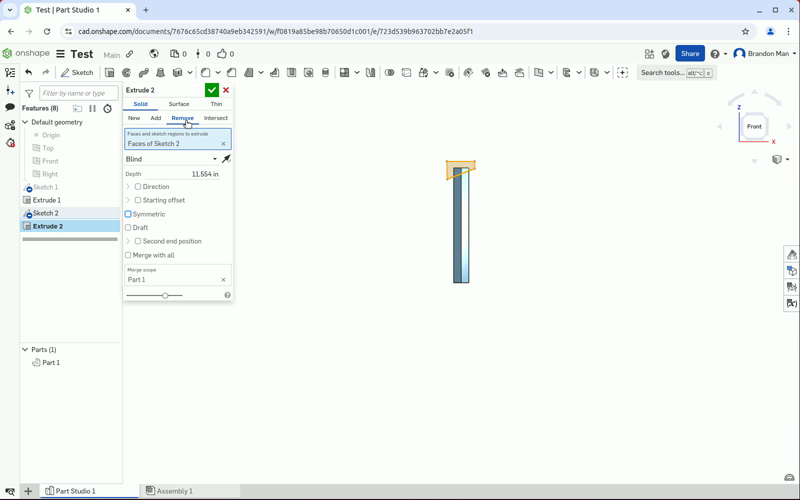
key(space)
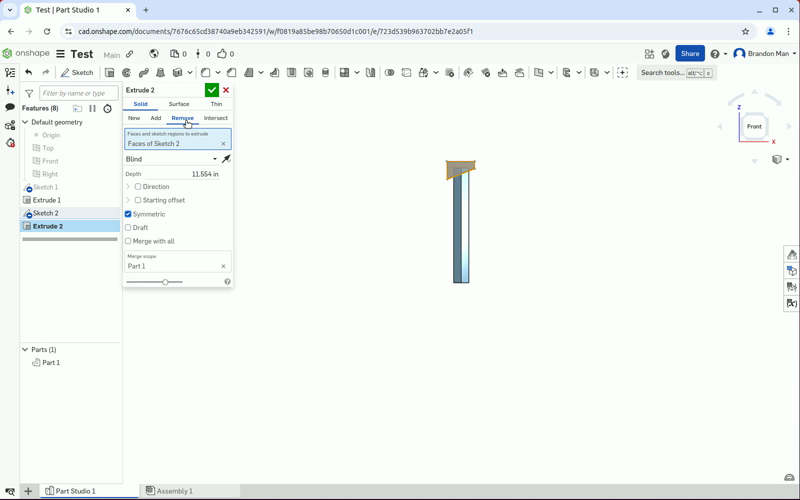
key(tab, 2)
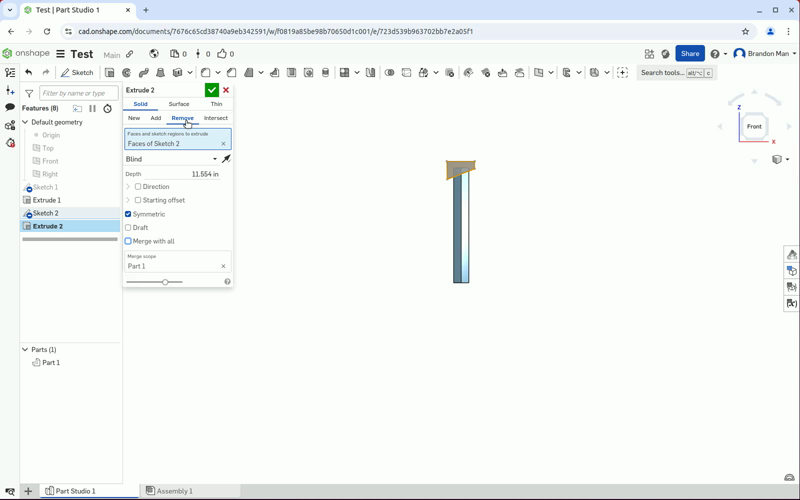
key(space)
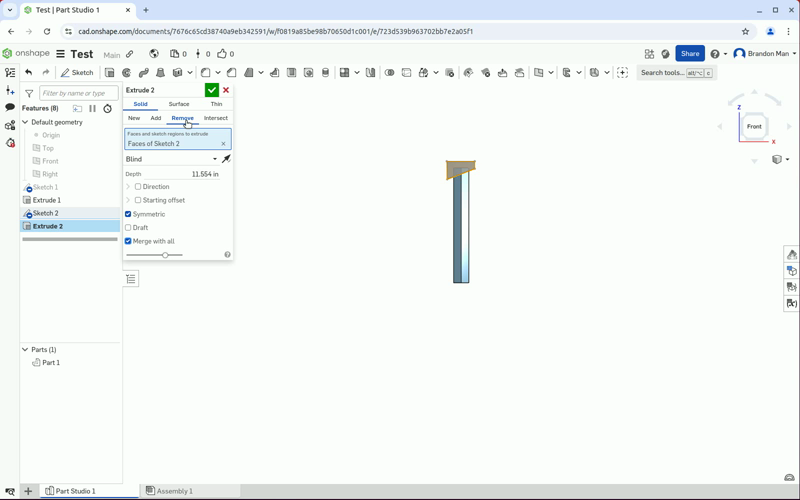
key(enter)
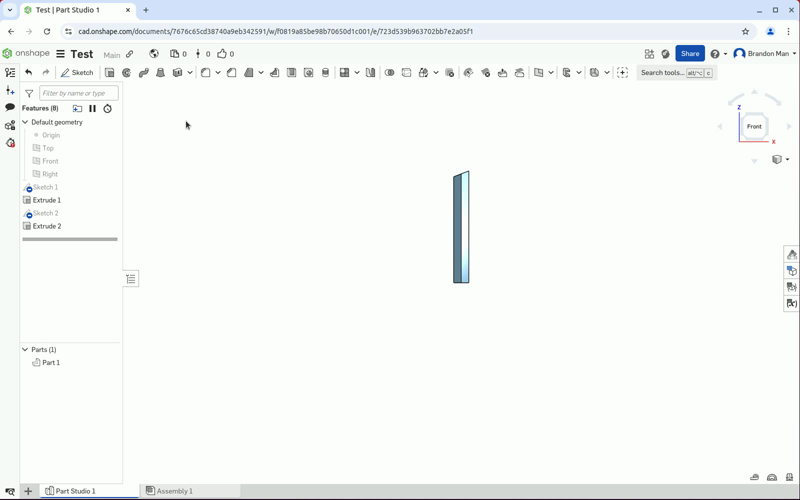
key(shift+h)
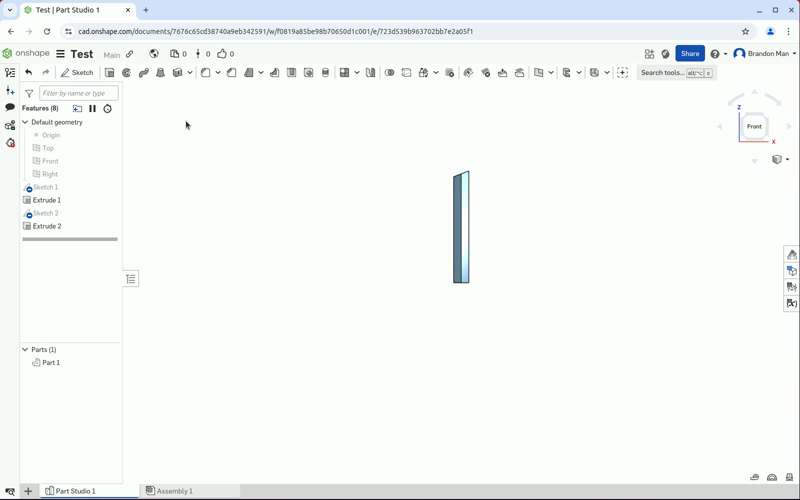
key(shift+h)
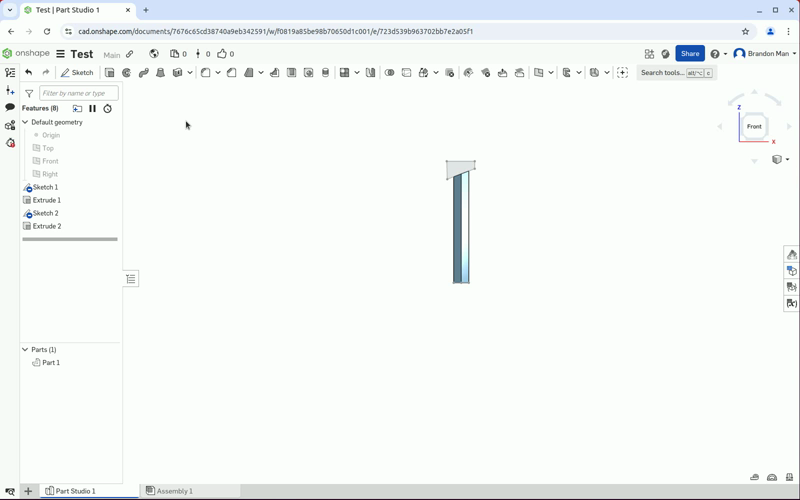
key(shift+7)
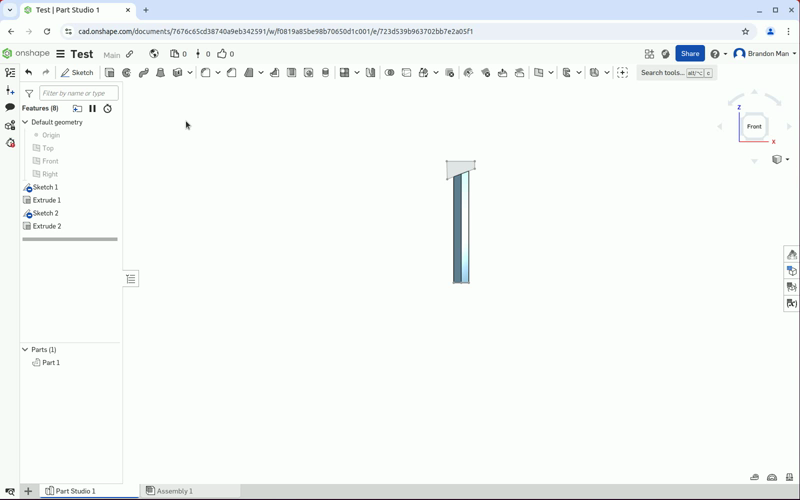
key(left, 2)
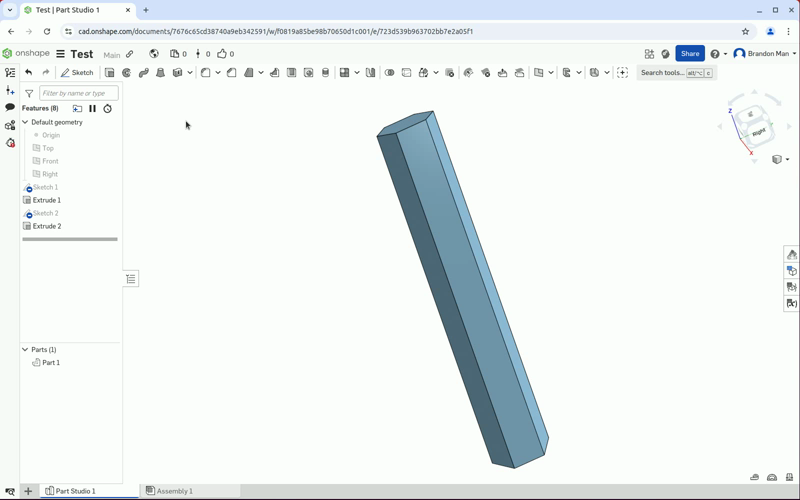
key(down, 2)
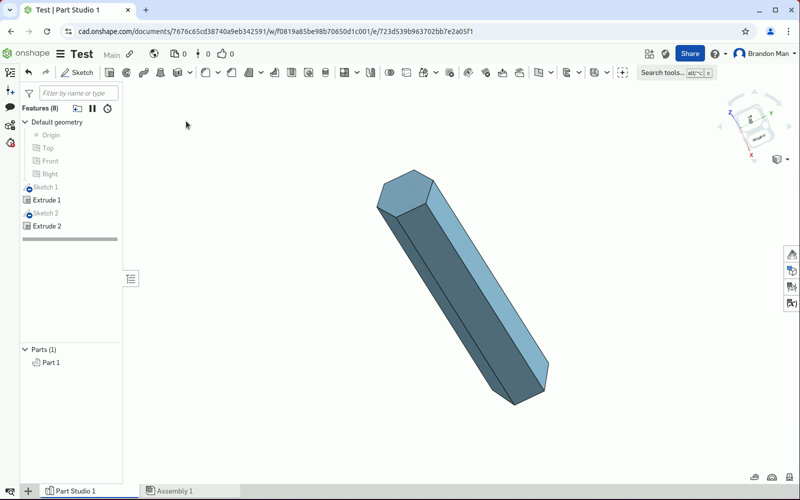
key(up, 2)
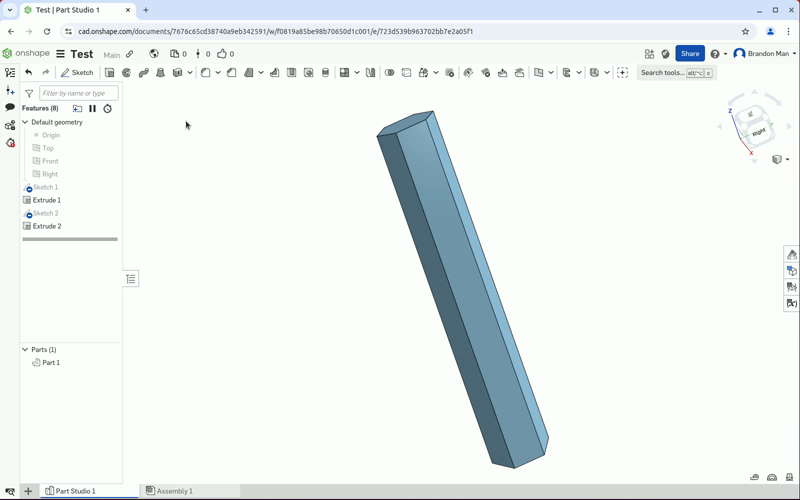
key(right, 2)
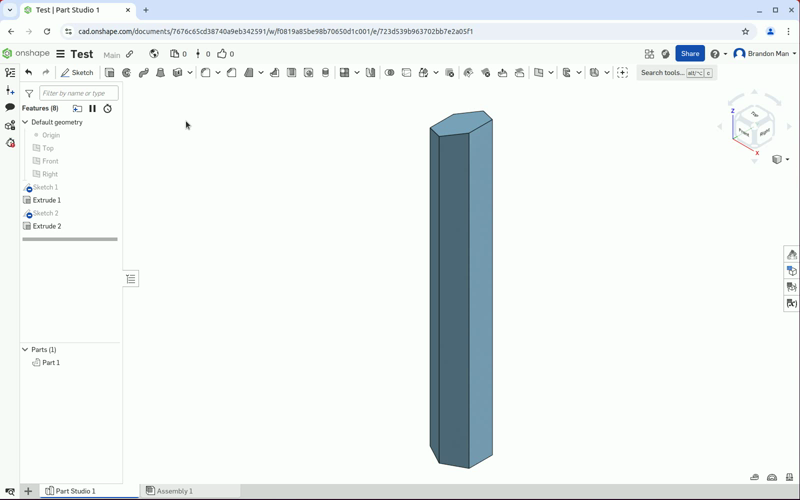
mouse_move(73, 189)
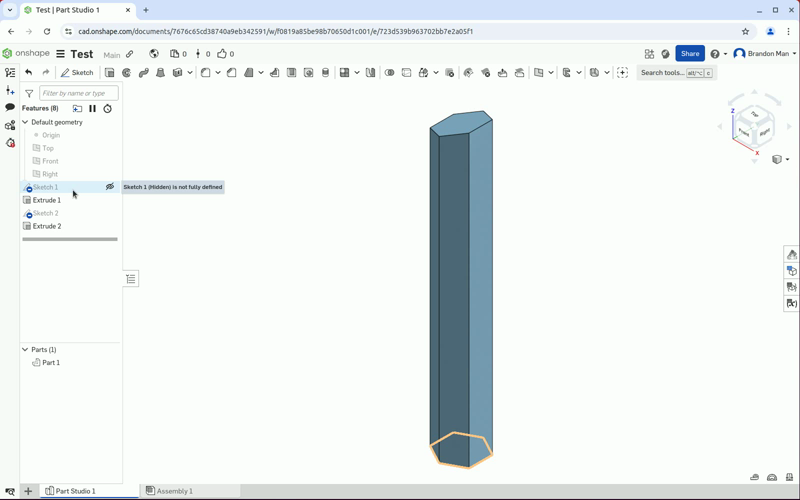
click(73, 189)